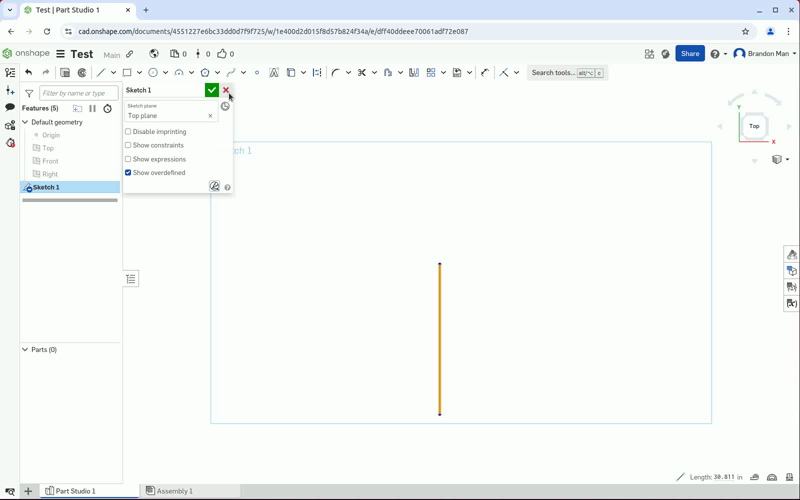
key(shift+h)
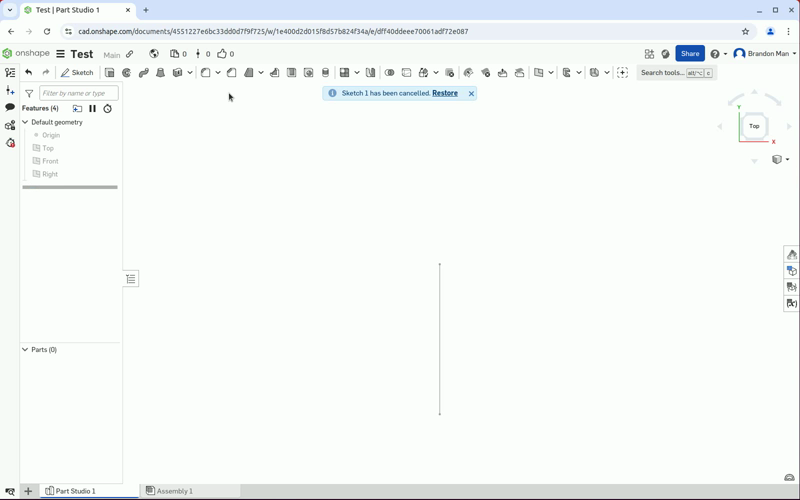
mouse_move(73, 352)
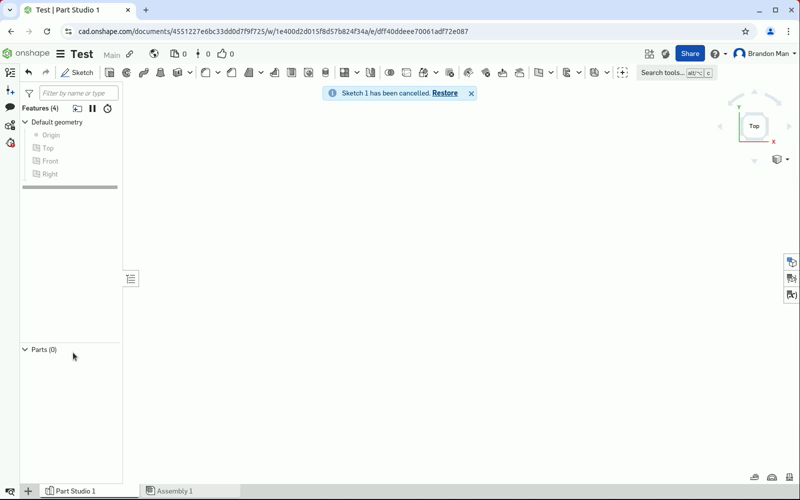
key(y)
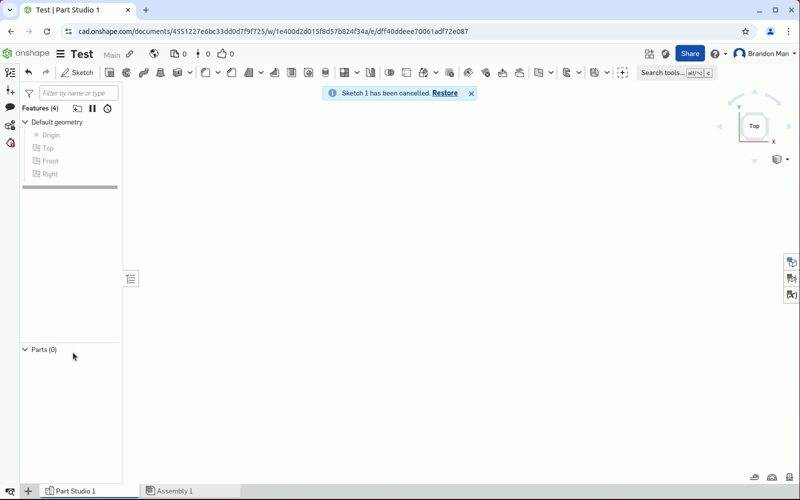
key(shift+p)
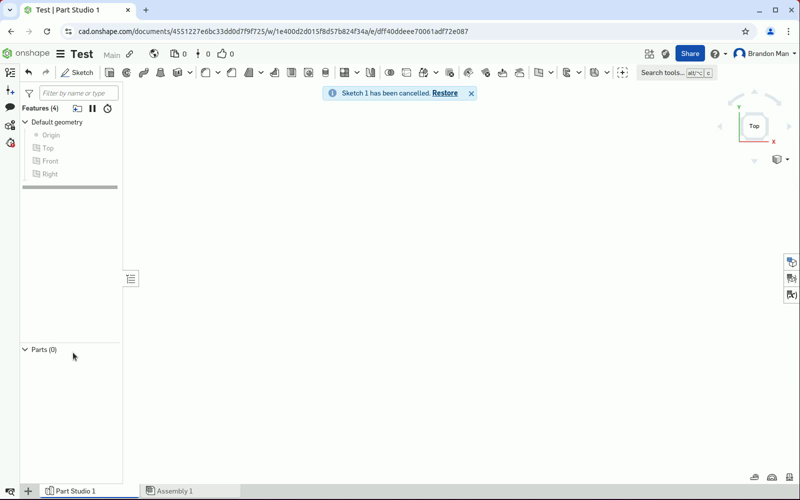
key(space)
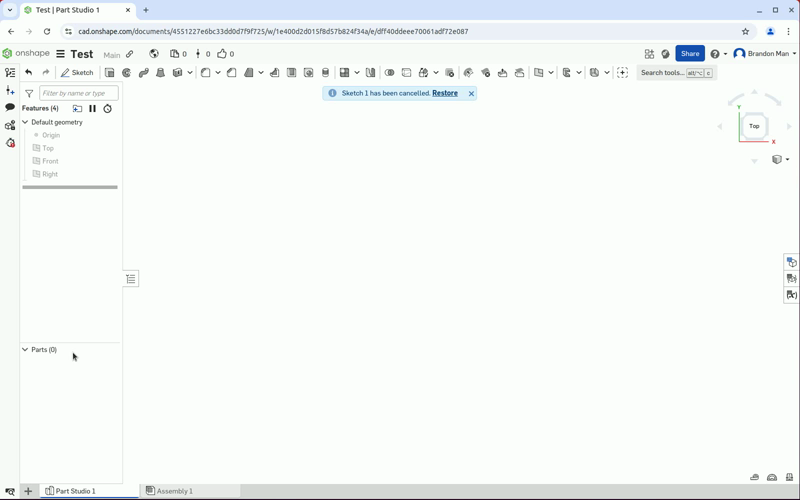
key_down(shift)
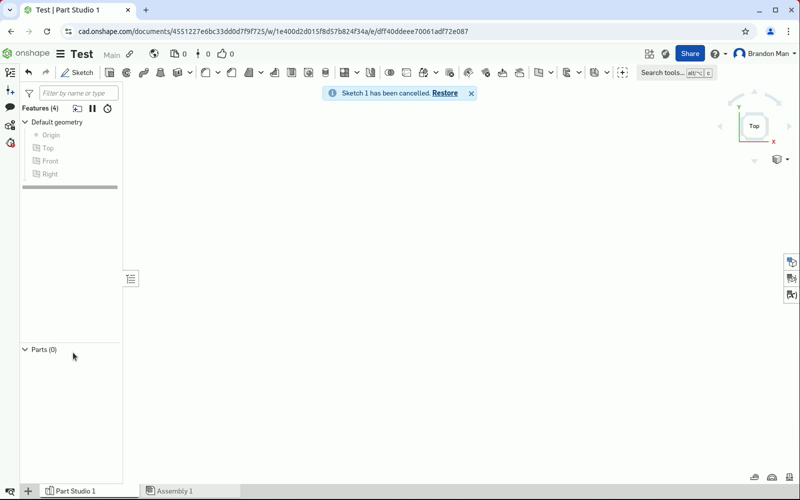
key(up)
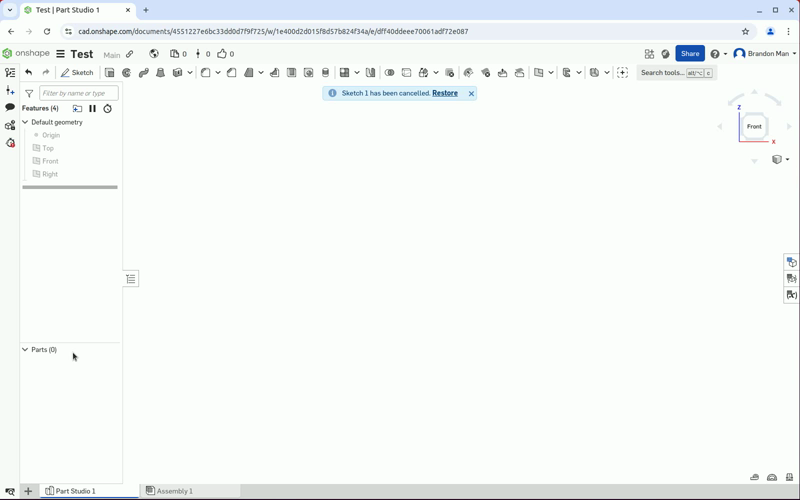
key_up(shift)
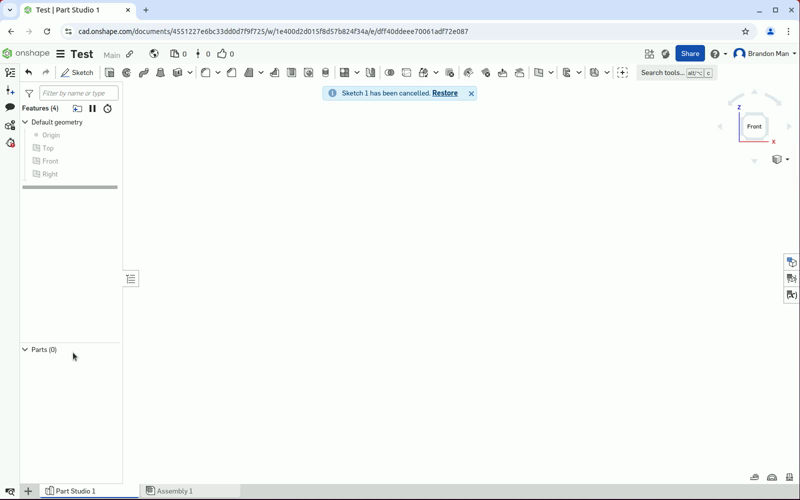
mouse_move(73, 352)
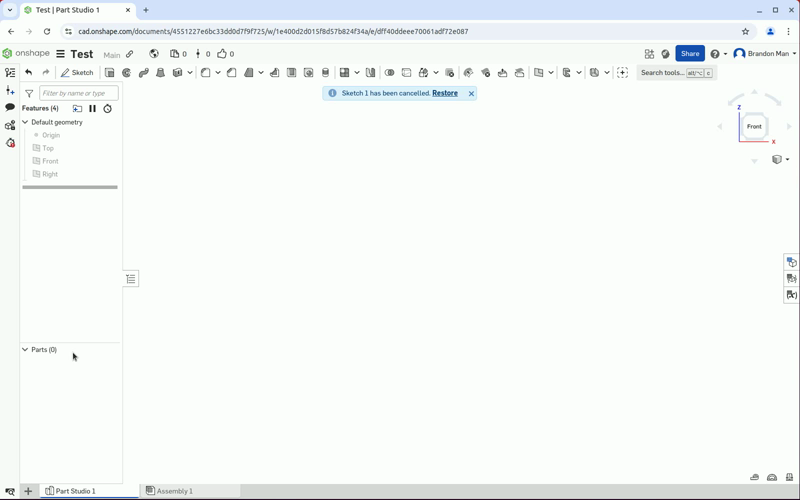
key(shift+y)
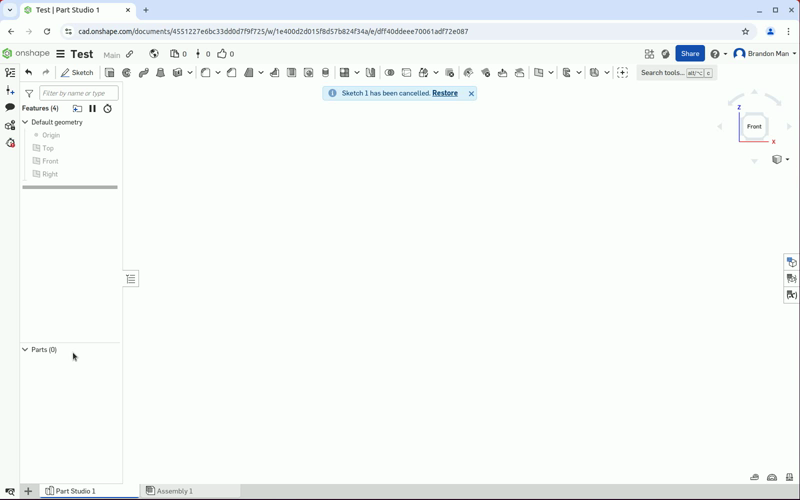
key(shift+s)
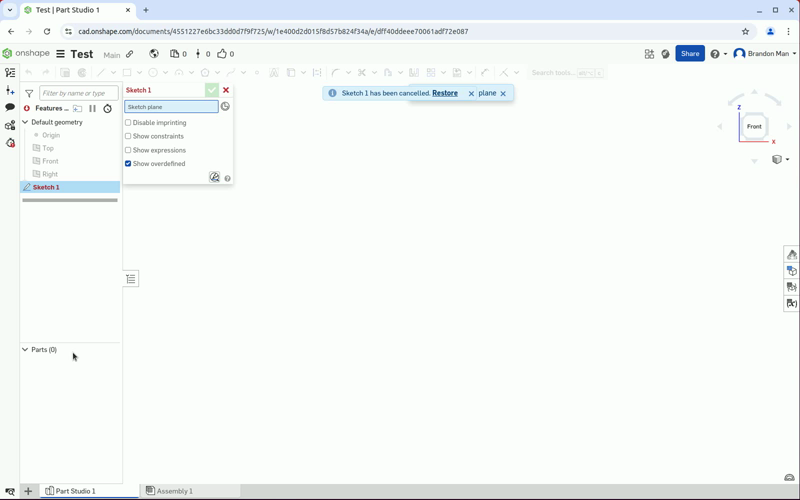
mouse_move(73, 163)
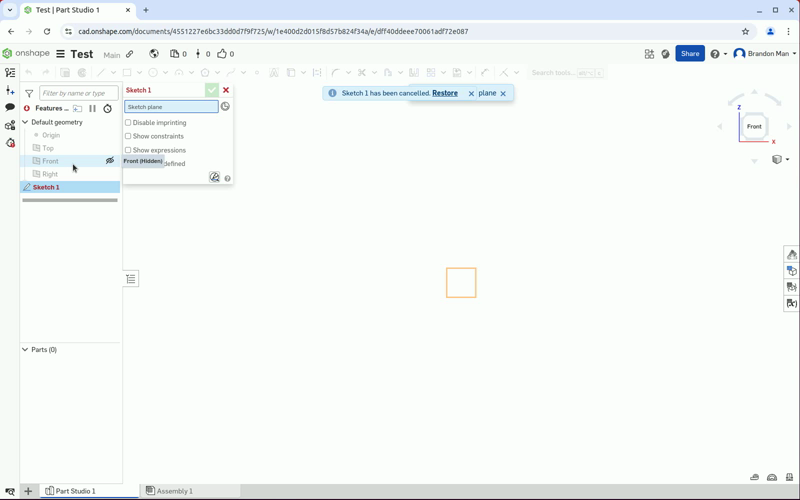
click(73, 163)
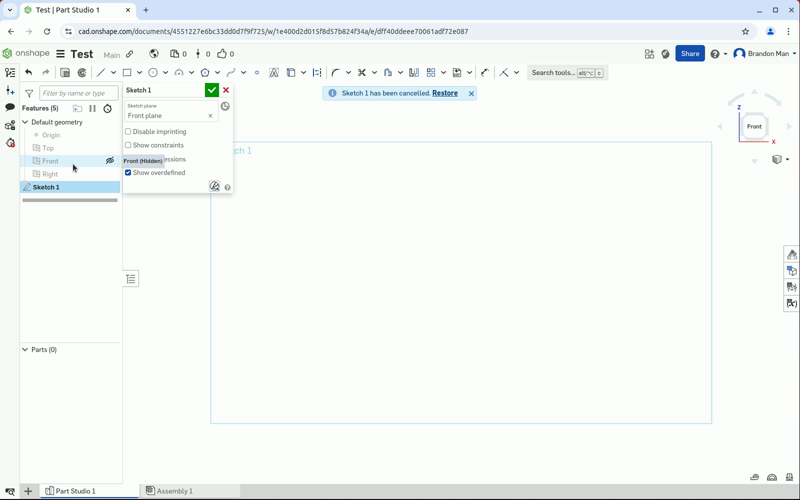
mouse_move(73, 352)
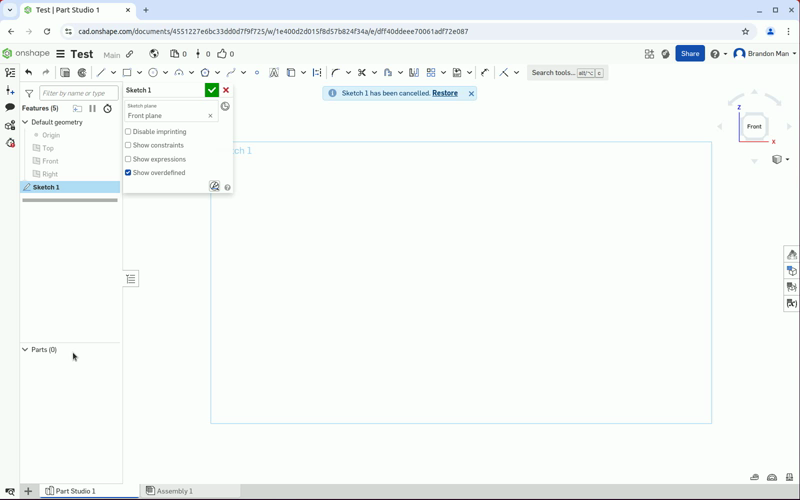
key(y)
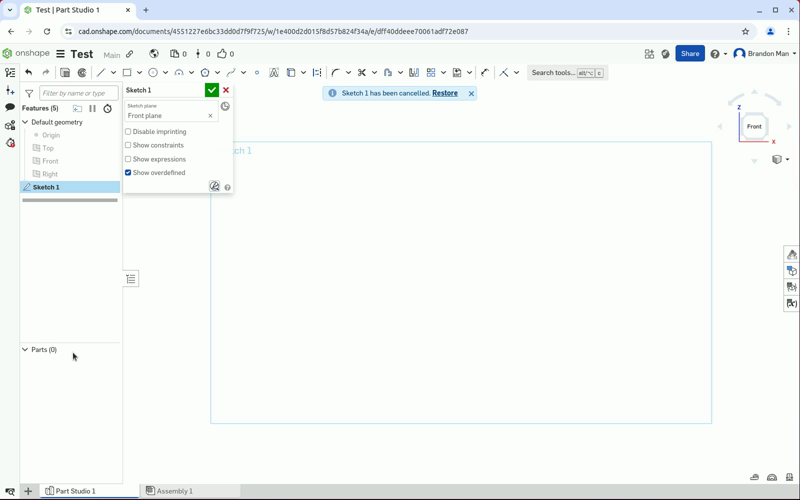
key(l)
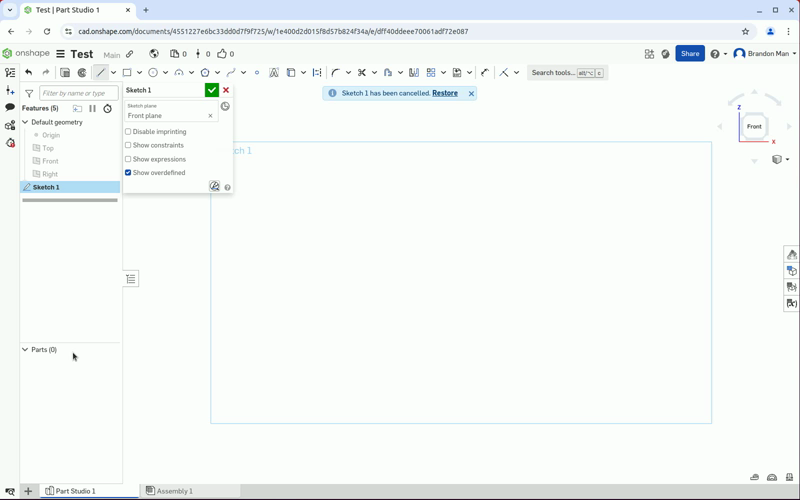
key_down(shift)
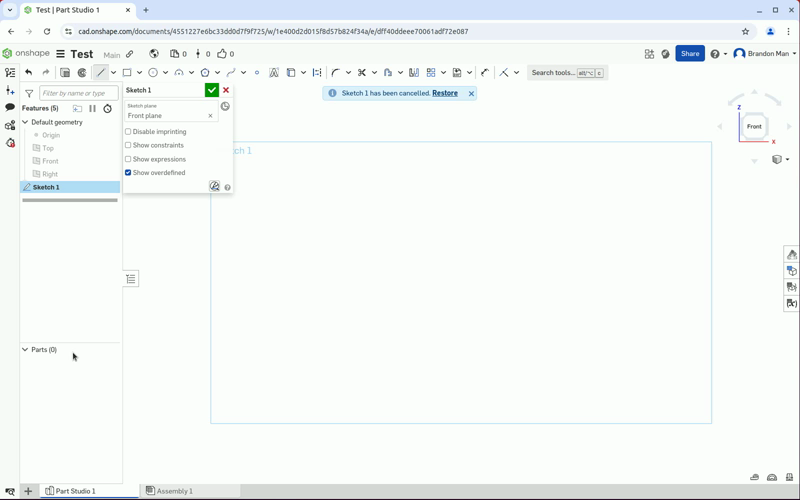
mouse_move(460, 282)
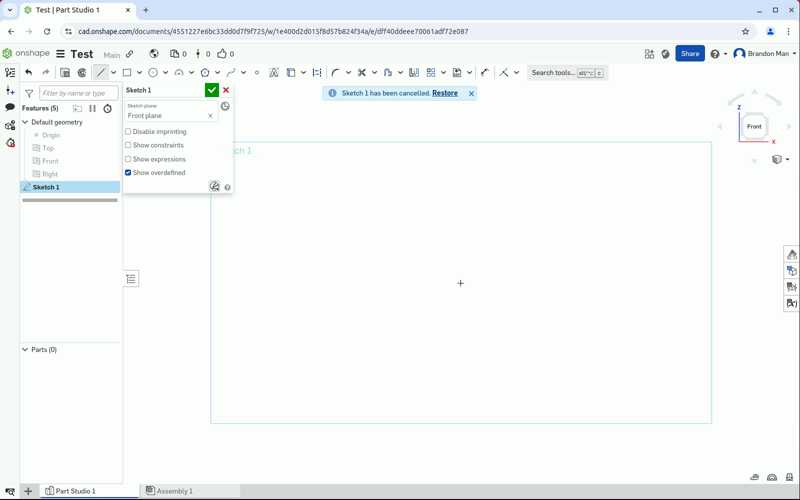
click(460, 282)
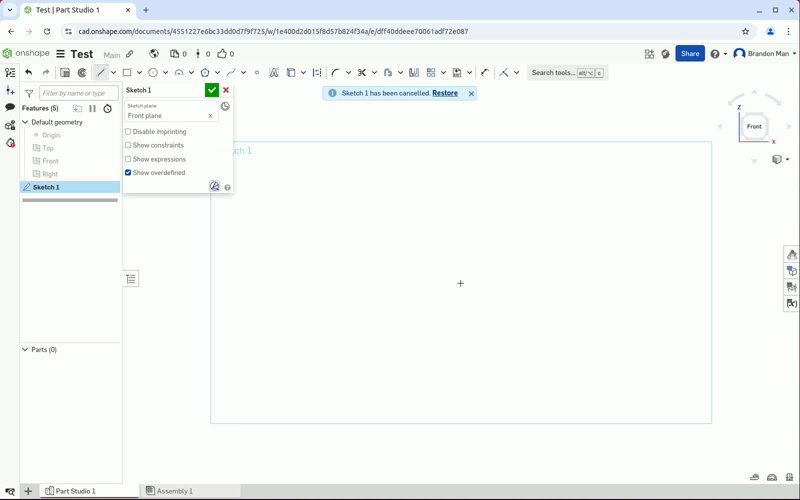
key_up(shift)
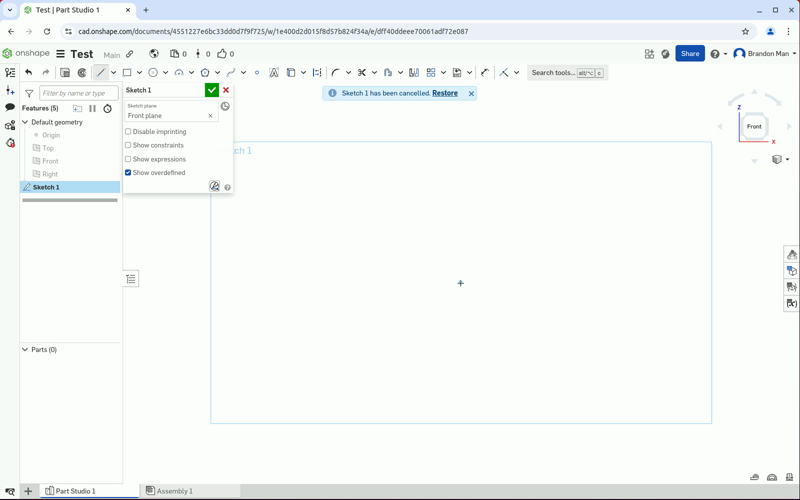
key_down(shift)
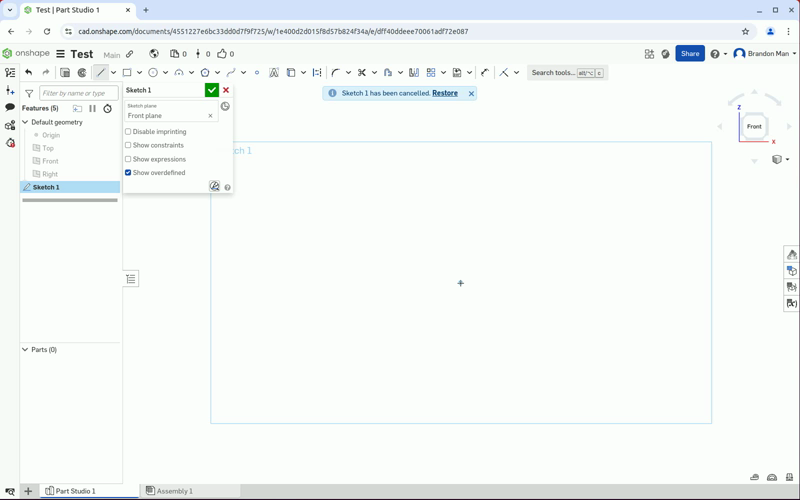
mouse_move(573, 282)
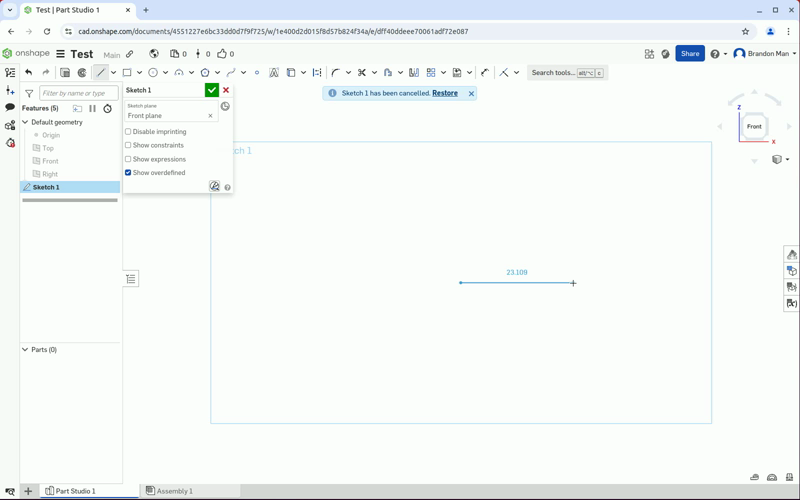
click(573, 282)
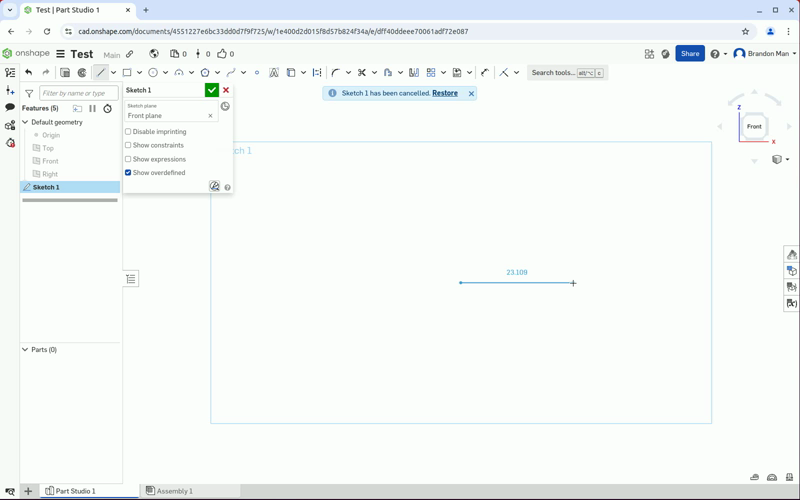
key_up(shift)
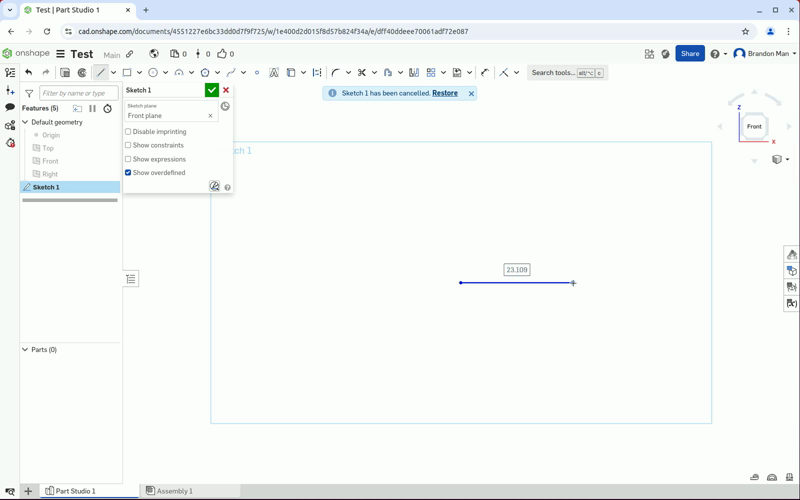
key_down(shift)
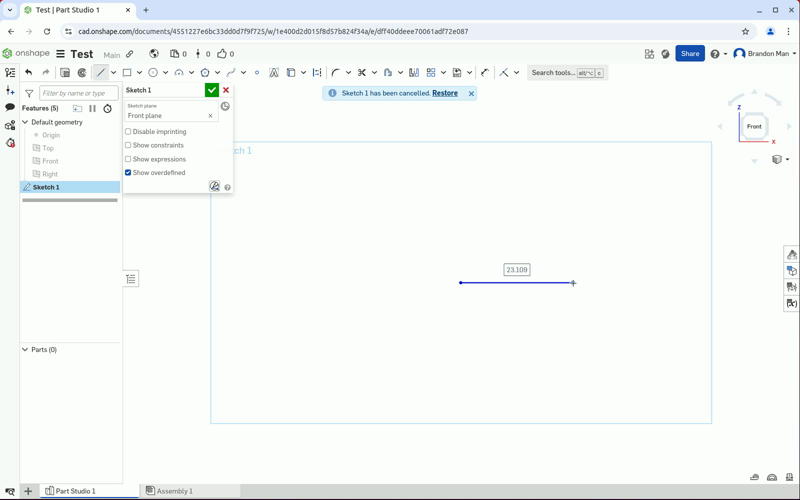
mouse_move(573, 208)
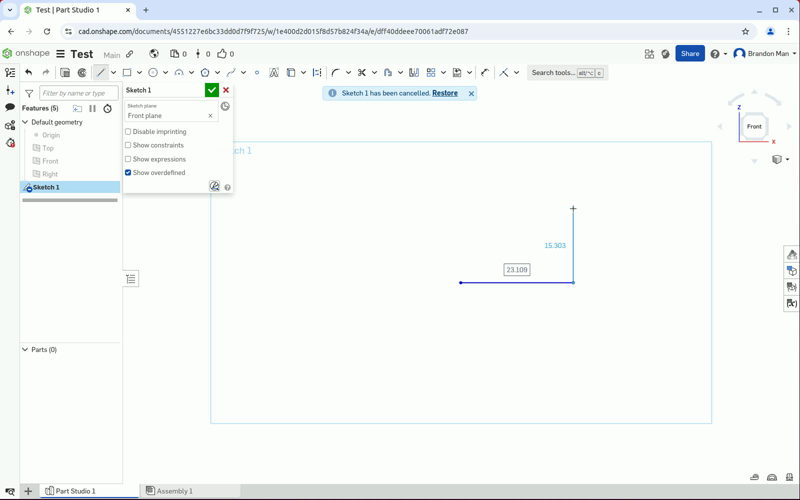
click(573, 208)
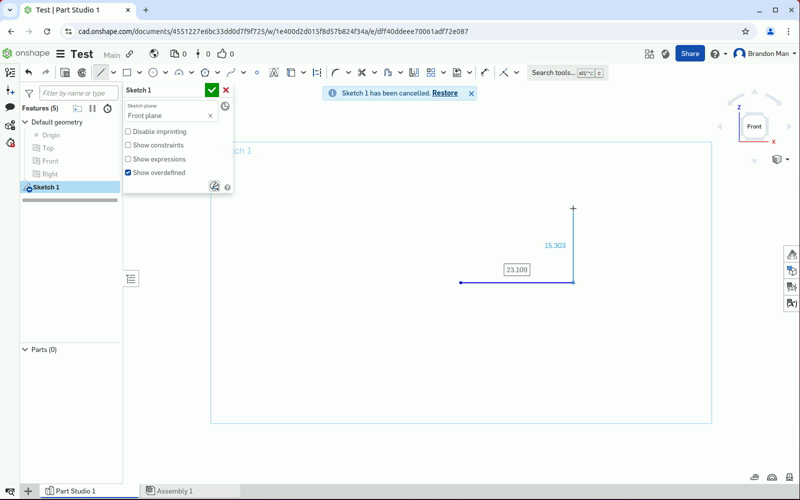
key_up(shift)
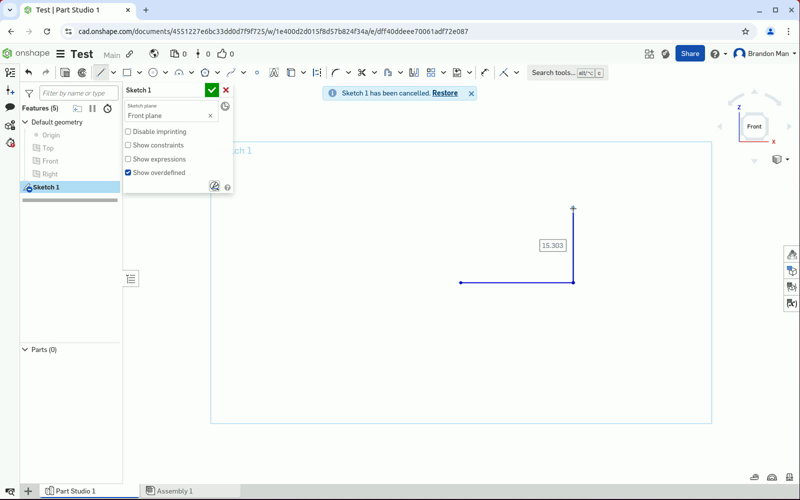
key_down(shift)
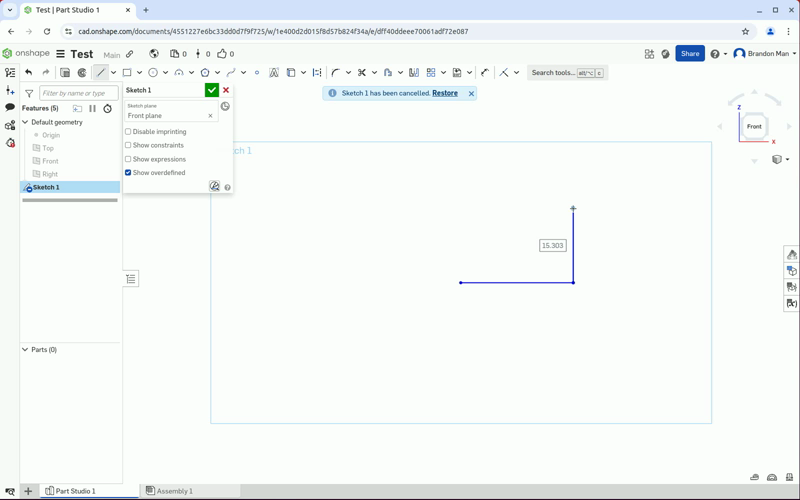
mouse_move(460, 208)
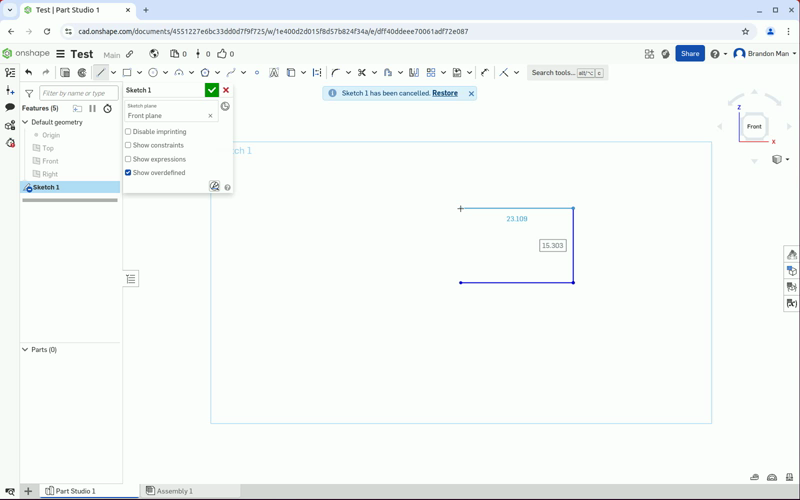
click(460, 208)
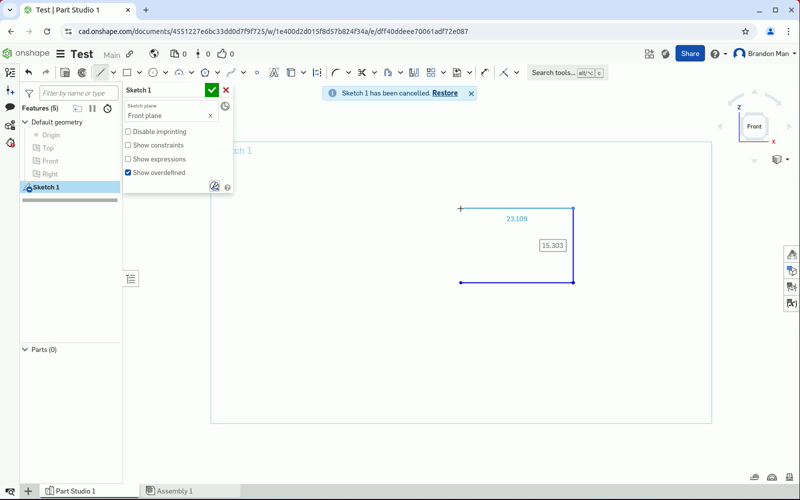
key_up(shift)
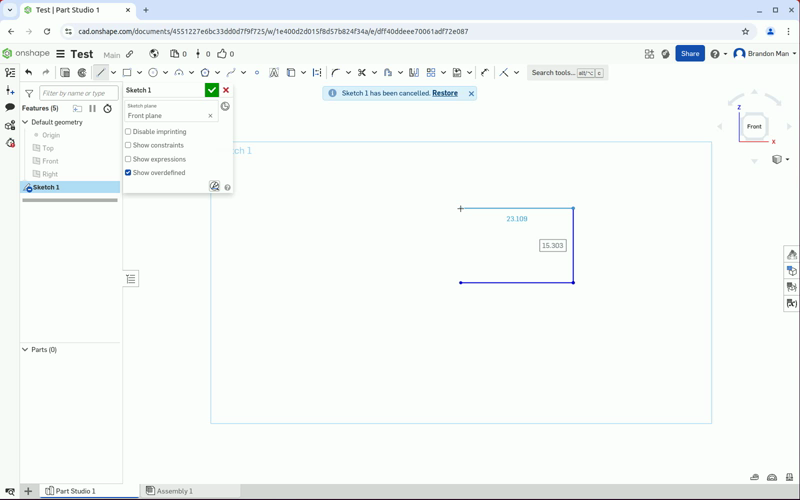
key_down(shift)
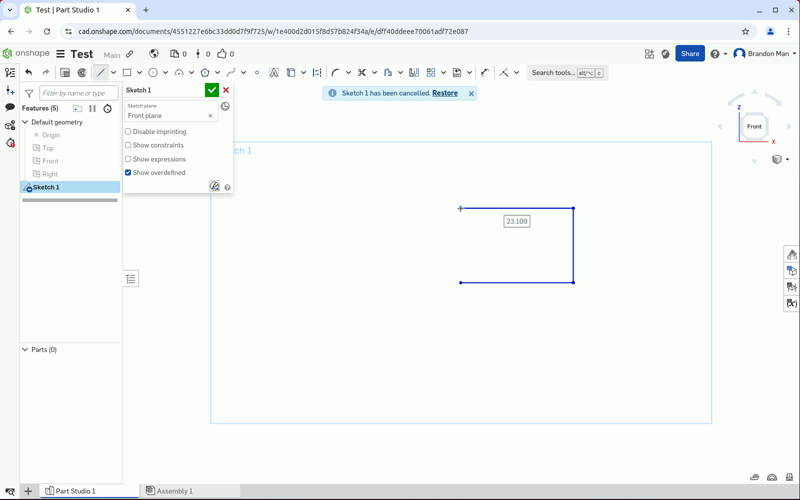
mouse_move(460, 282)
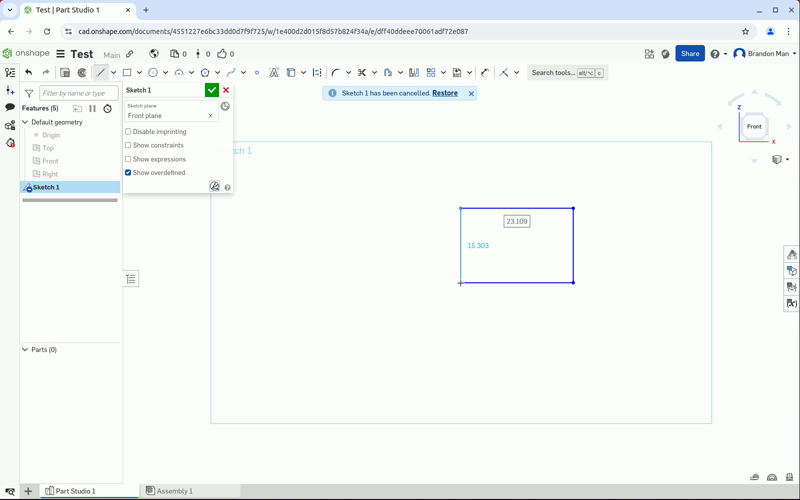
key_up(shift)
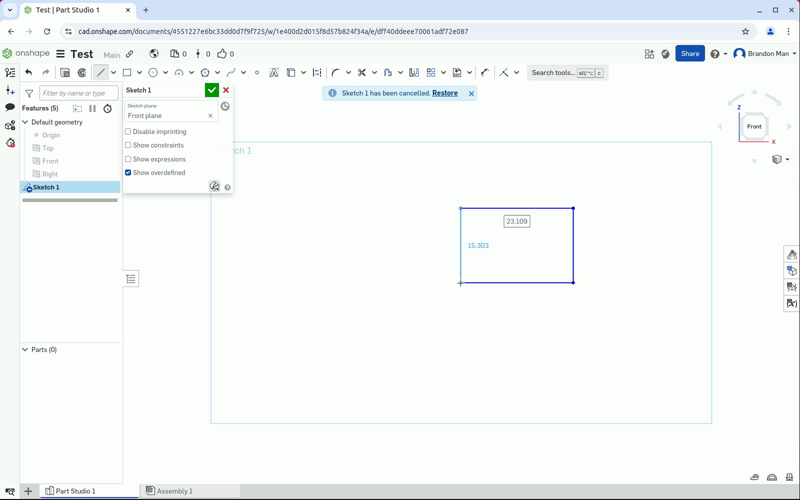
click(460, 282)
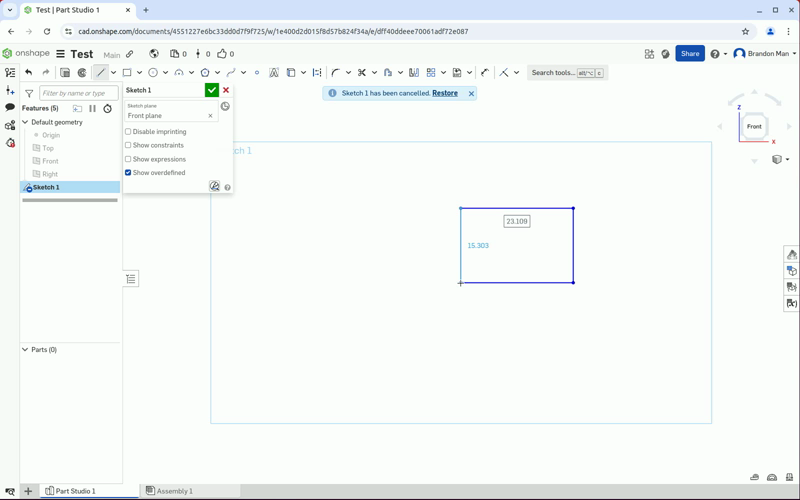
key(esc)
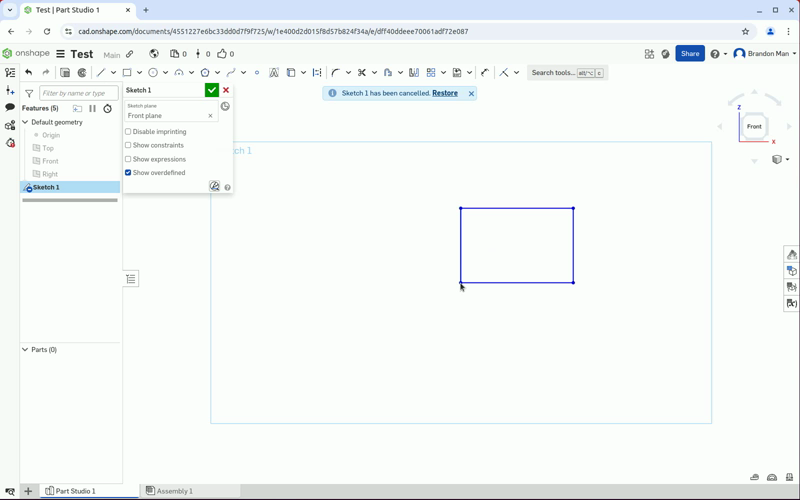
mouse_move(489, 244)
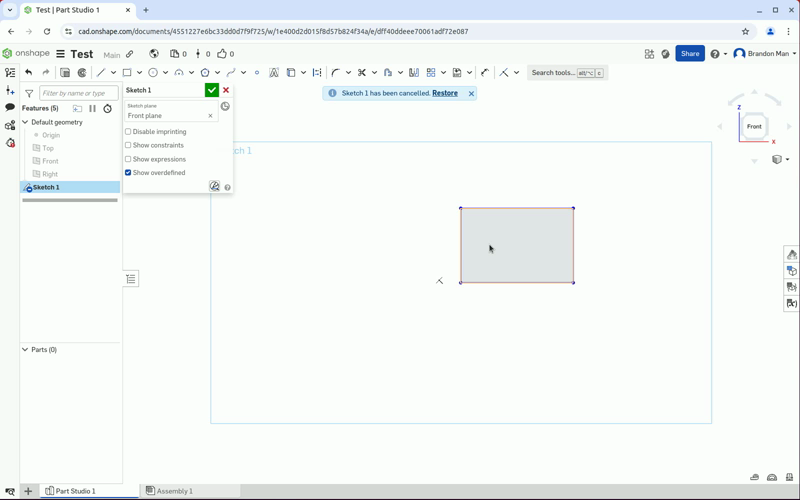
click(489, 244)
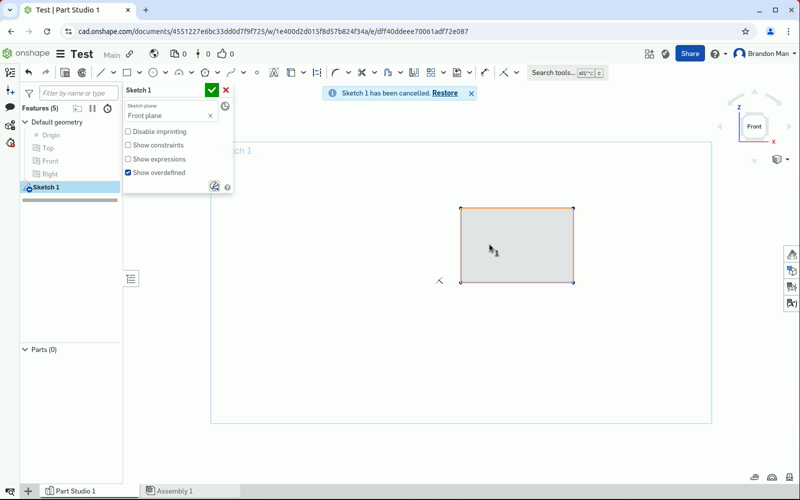
mouse_move(73, 352)
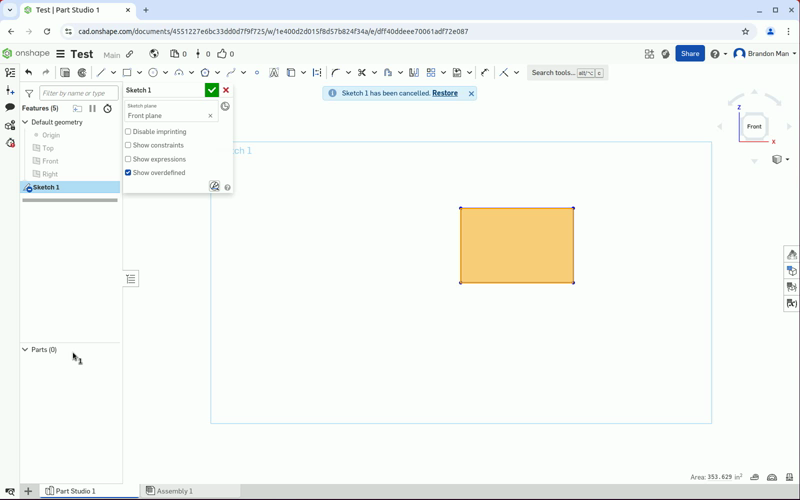
key(shift+y)
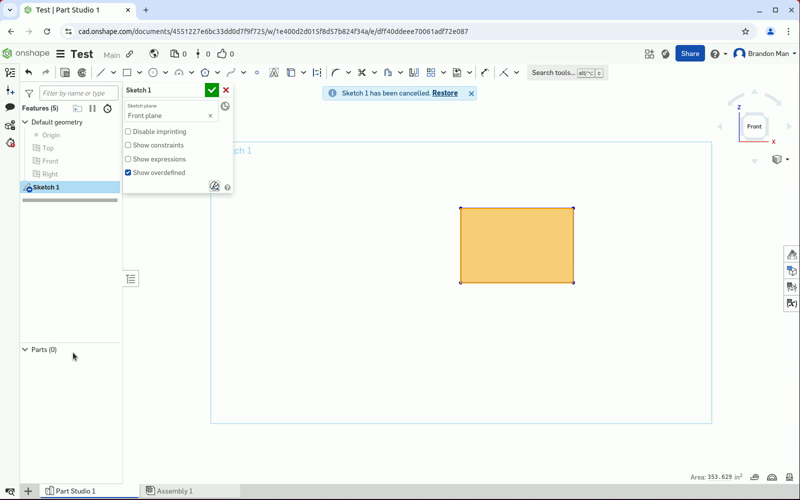
key(shift+e)
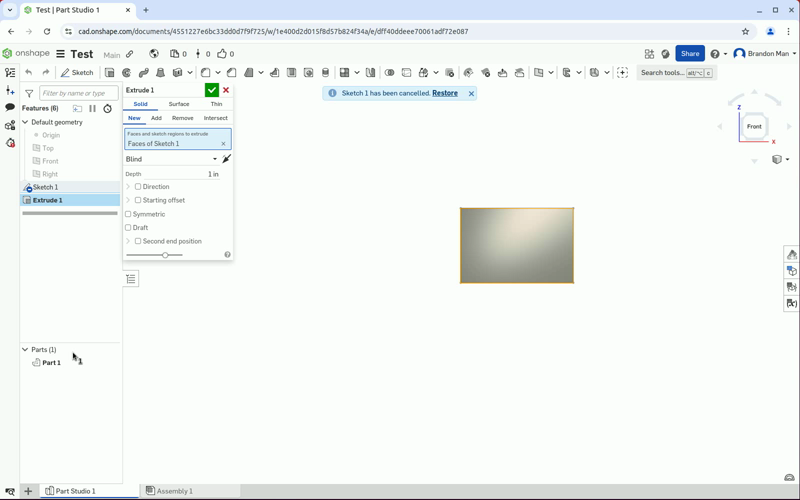
mouse_move(143, 106)
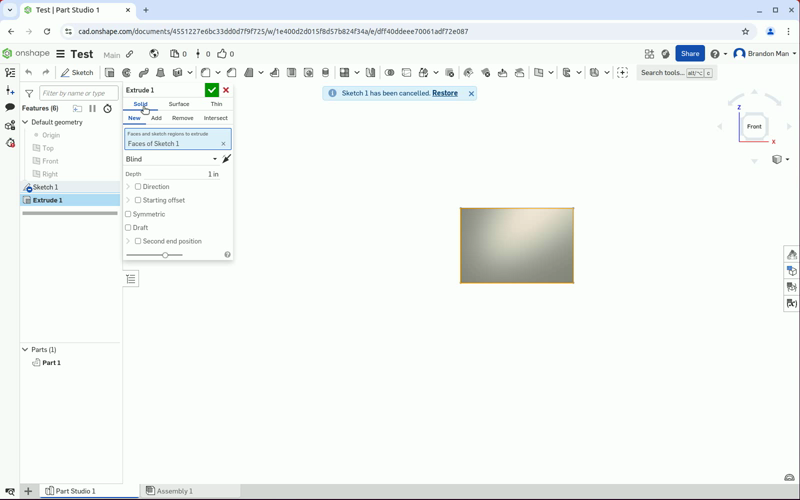
click(143, 106)
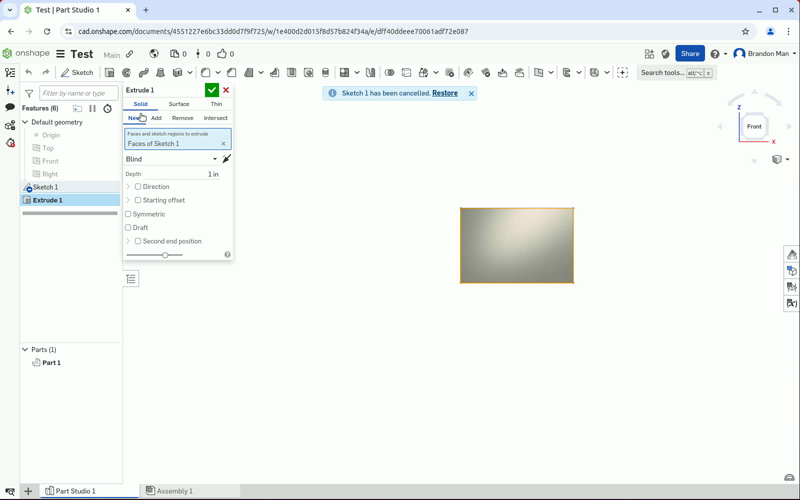
mouse_move(137, 120)
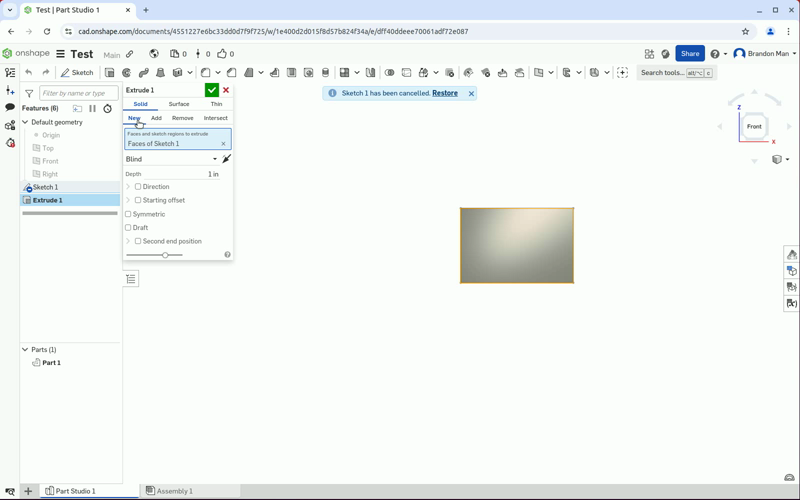
click(137, 120)
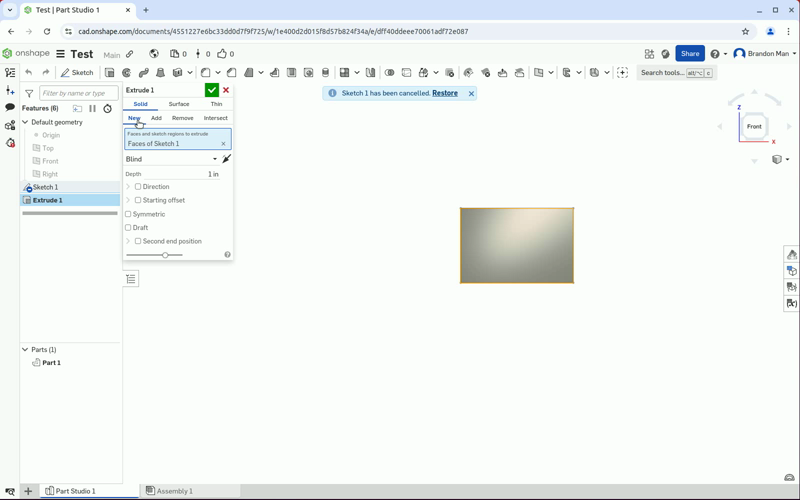
key(tab, 4)
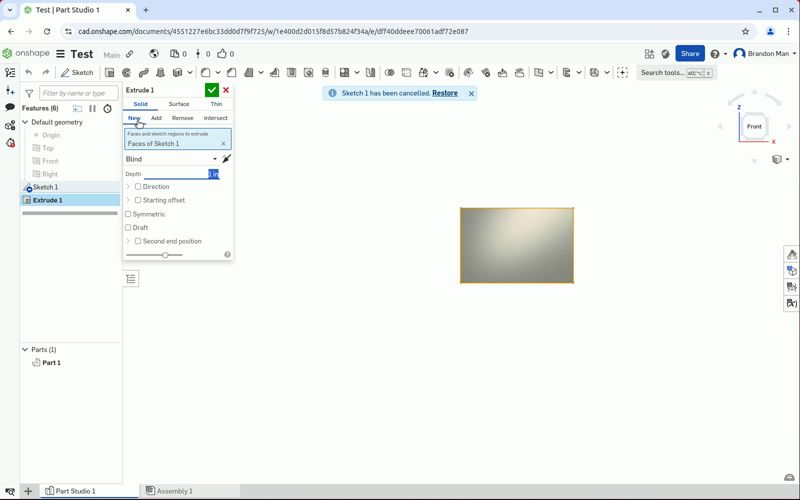
text(15.406)
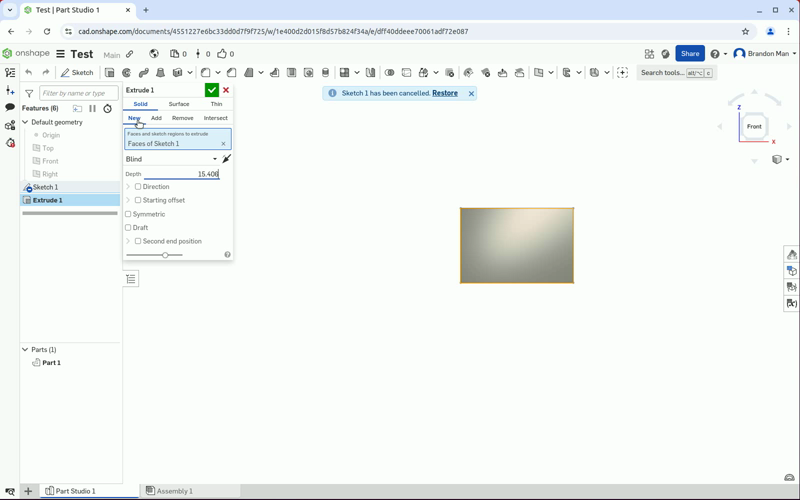
key(tab, 3)
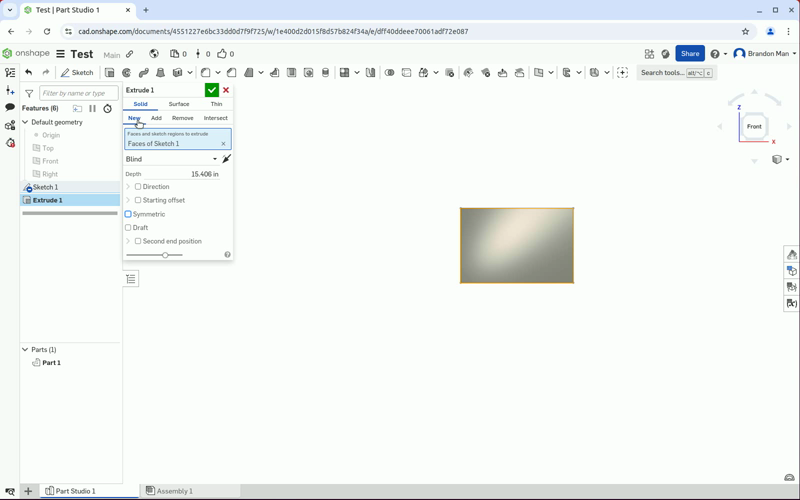
key(space)
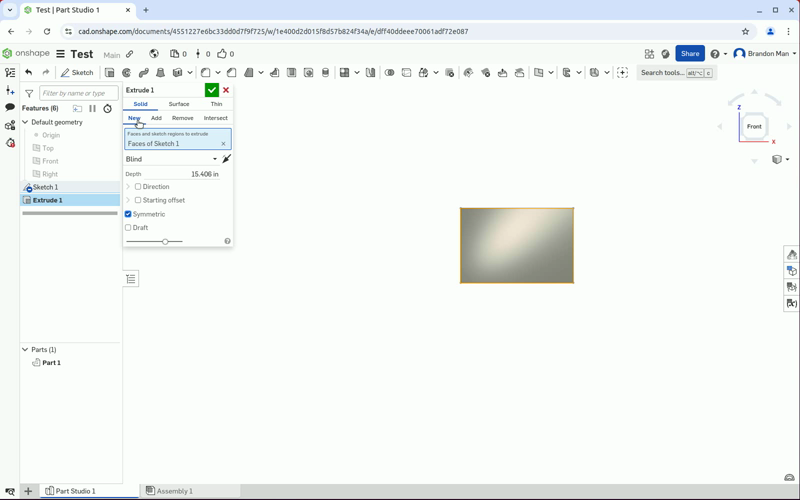
key(enter)
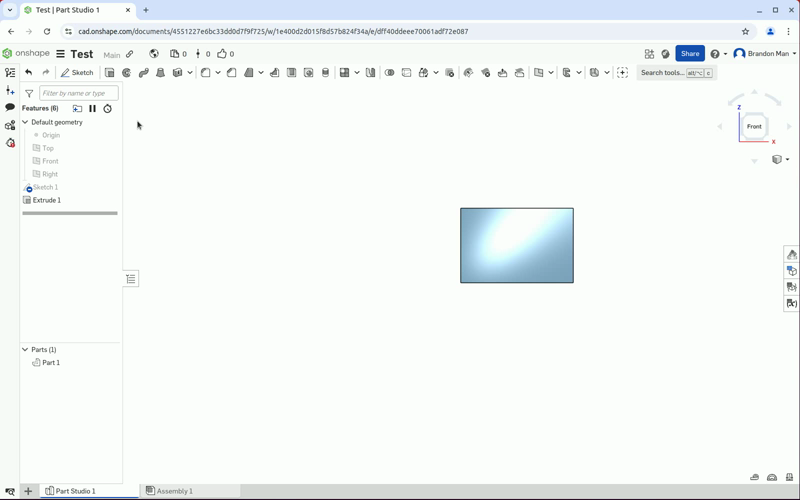
key(shift+h)
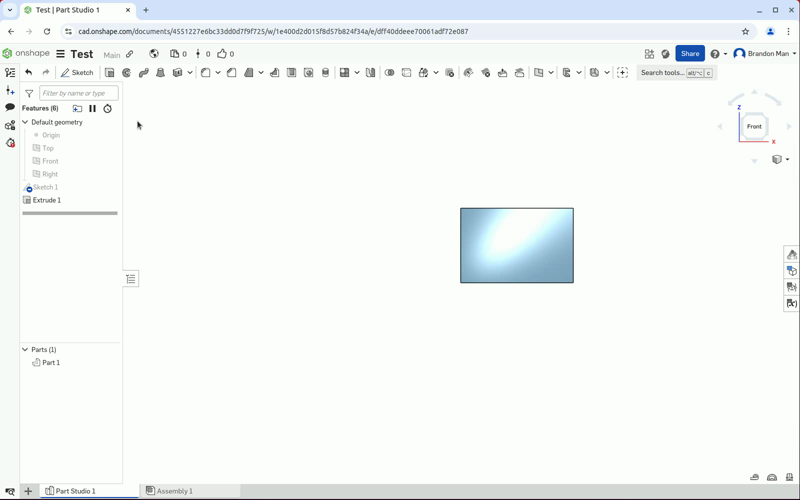
key(shift+h)
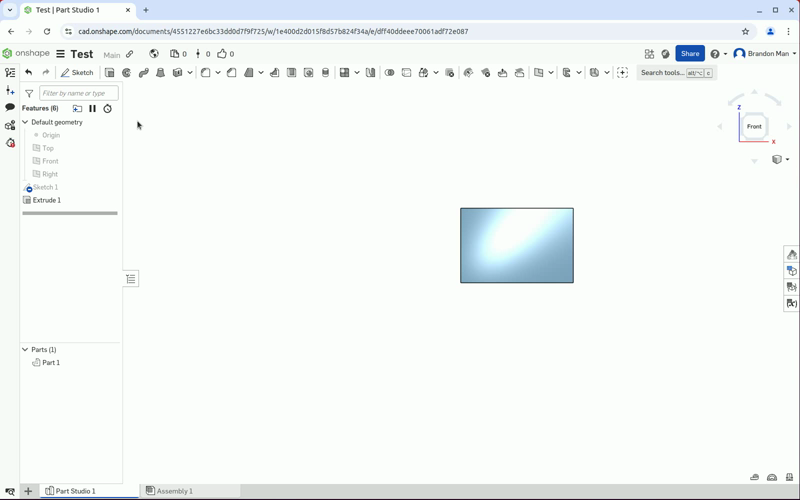
mouse_move(73, 189)
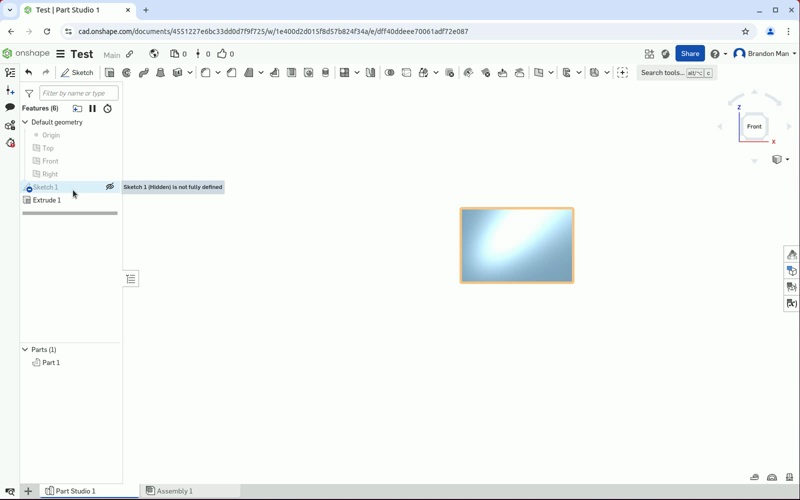
click(73, 189)
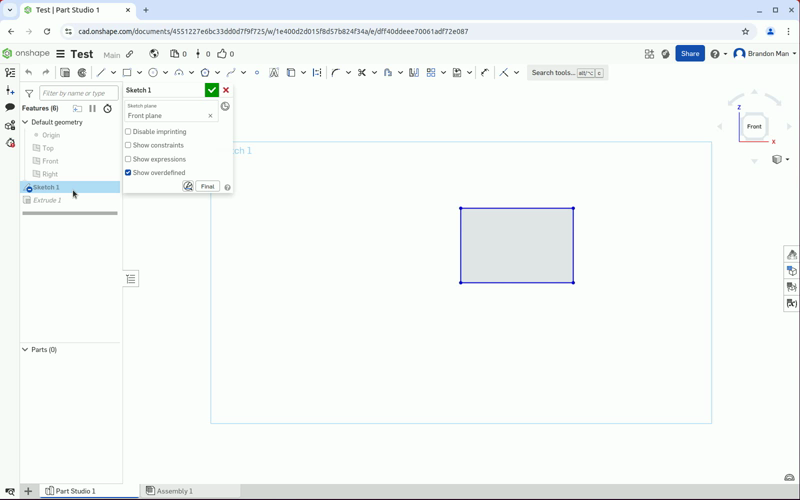
mouse_move(229, 92)
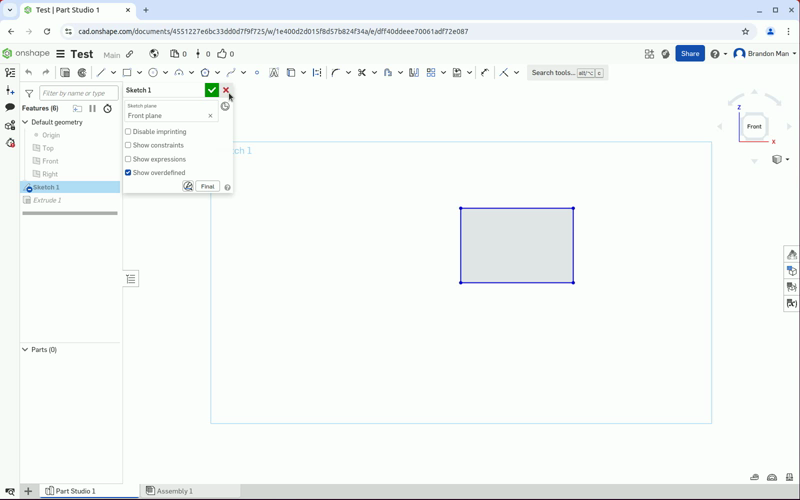
click(229, 92)
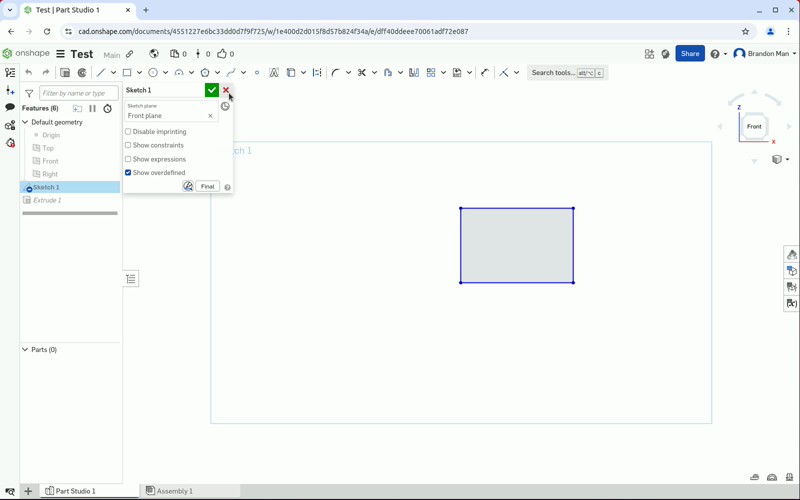
key(shift+s)
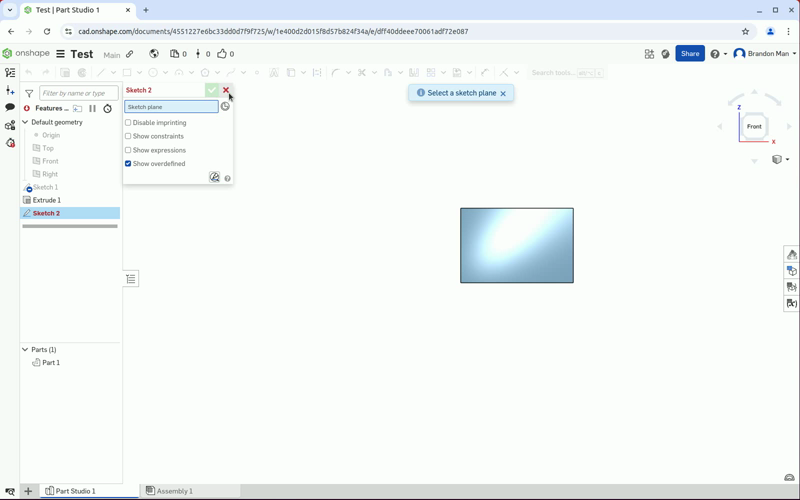
mouse_move(73, 163)
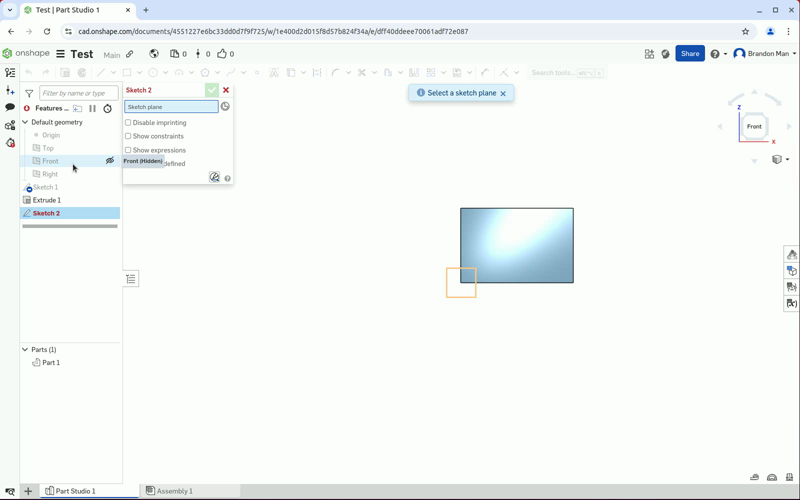
click(73, 163)
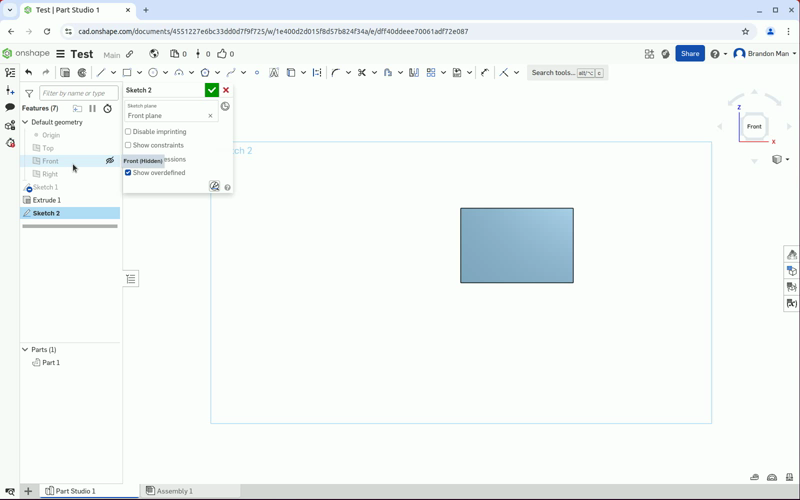
mouse_move(73, 352)
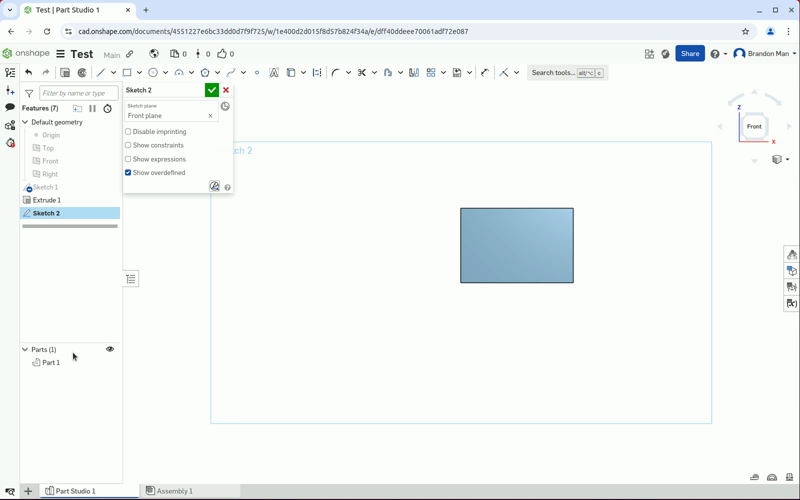
key(y)
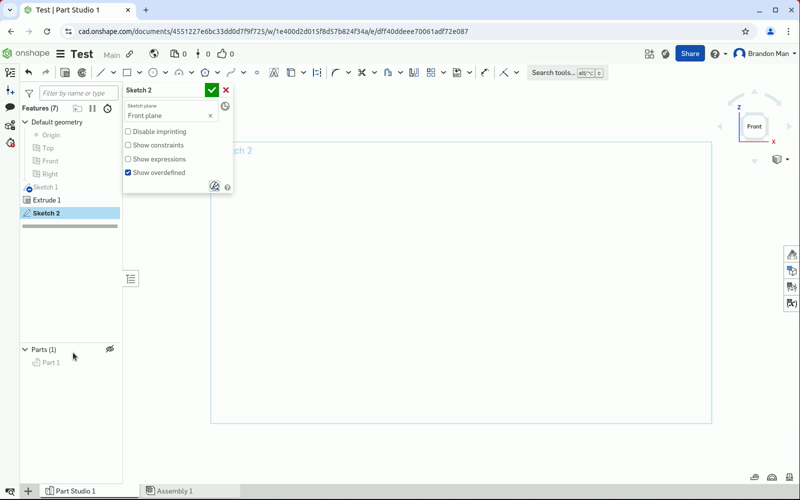
key(l)
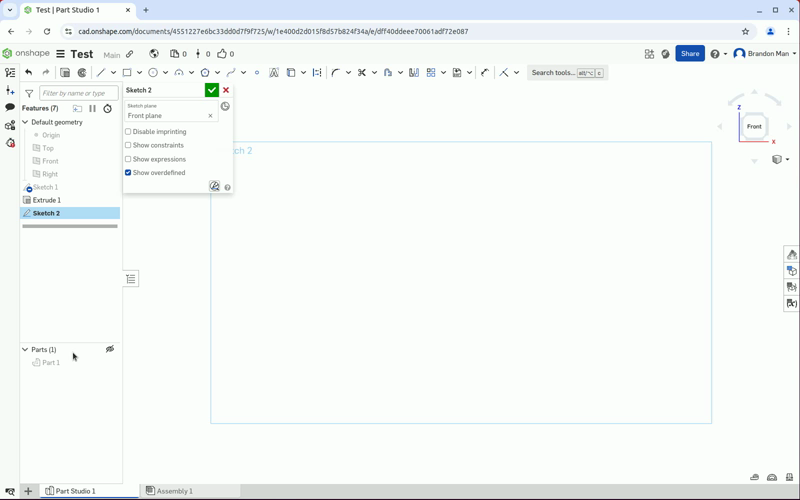
key_down(shift)
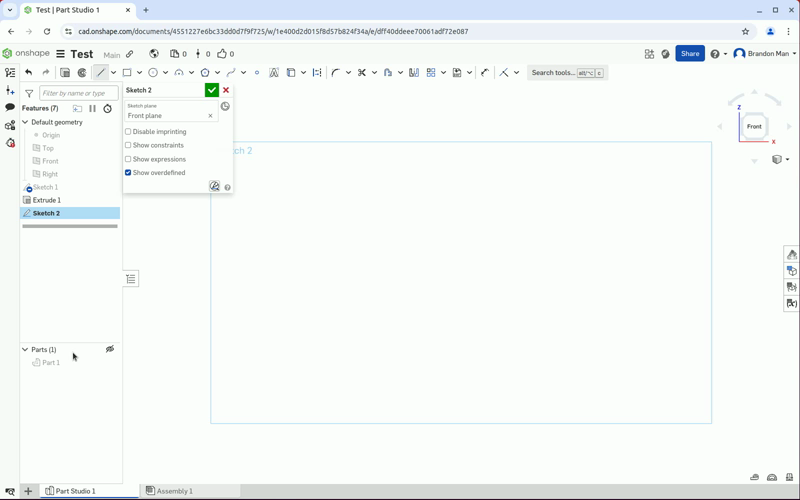
mouse_move(511, 207)
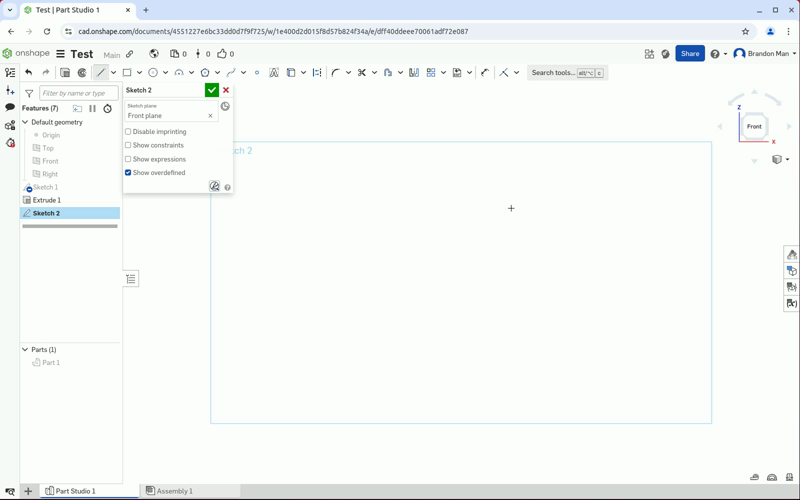
click(511, 207)
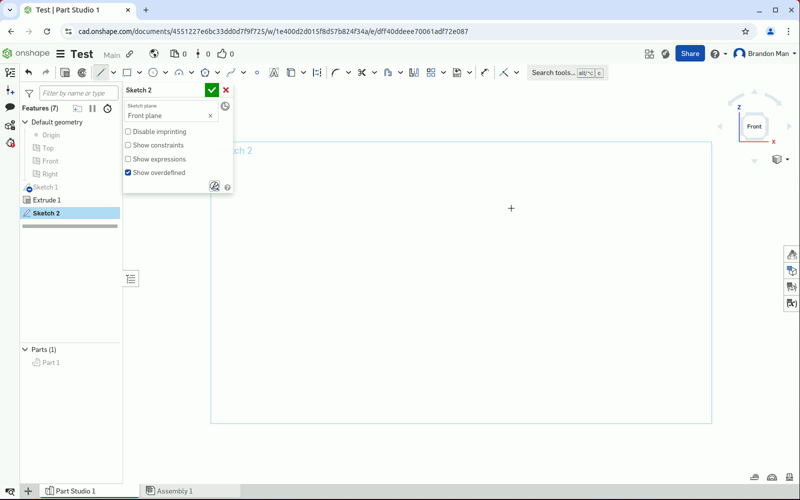
key_up(shift)
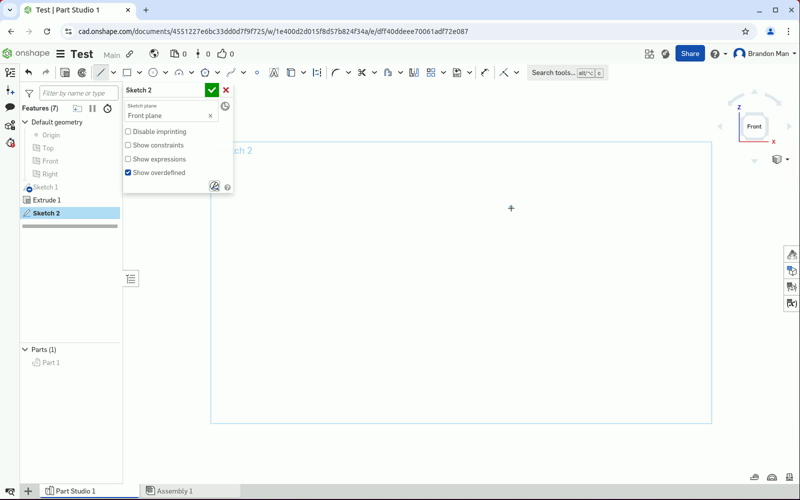
key_down(shift)
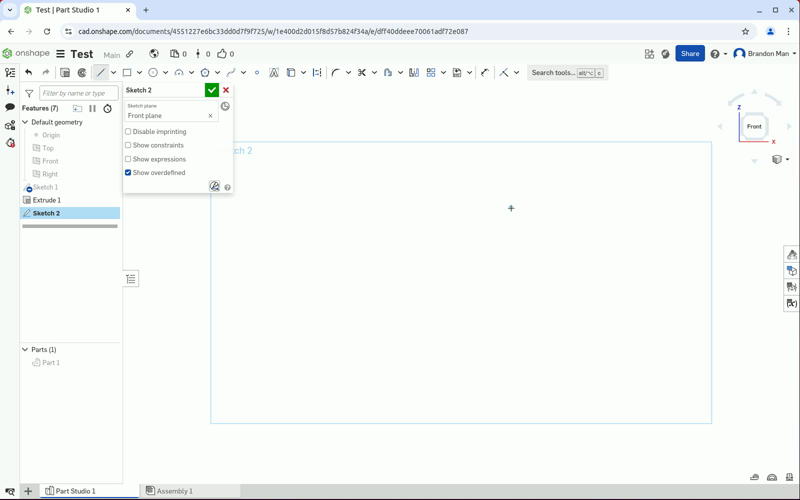
mouse_move(573, 283)
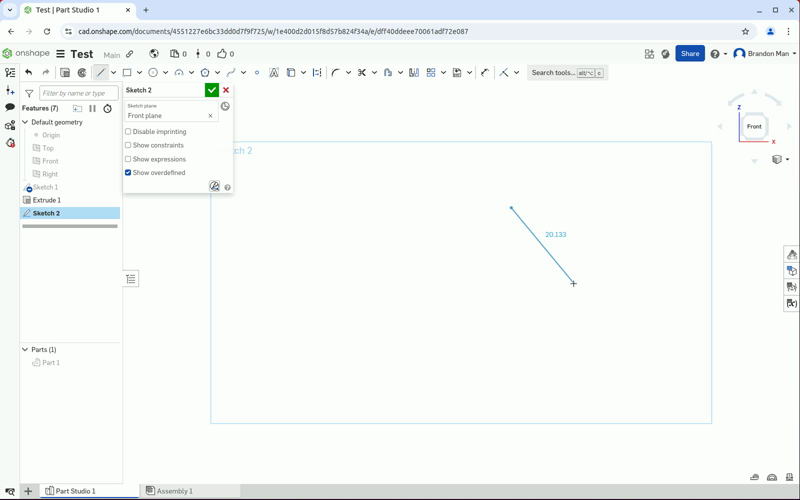
click(573, 283)
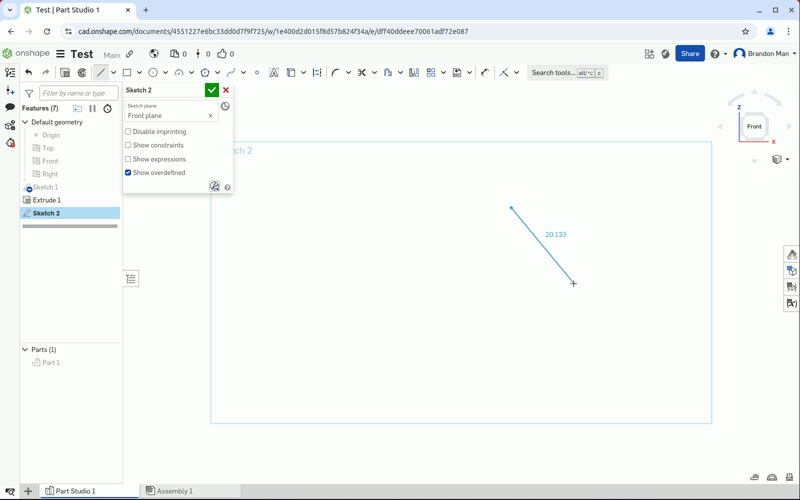
key_up(shift)
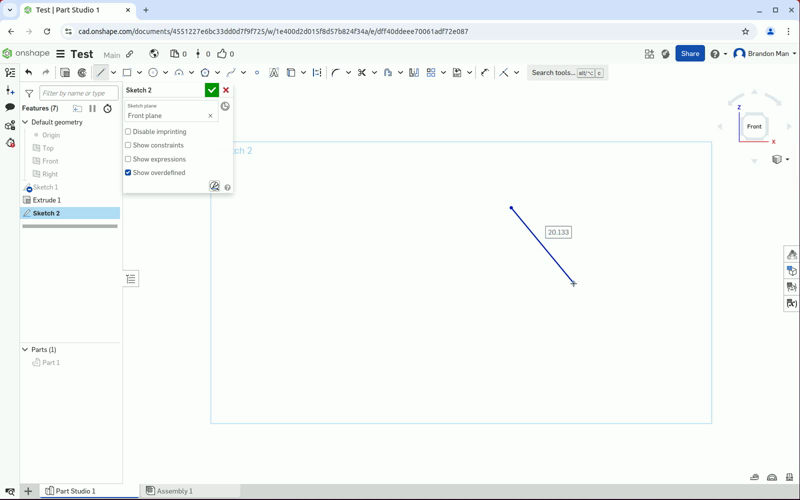
key_down(shift)
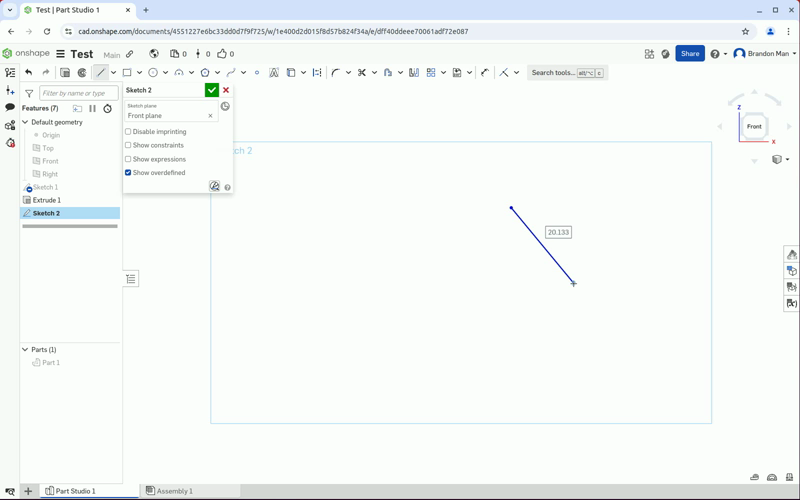
mouse_move(573, 207)
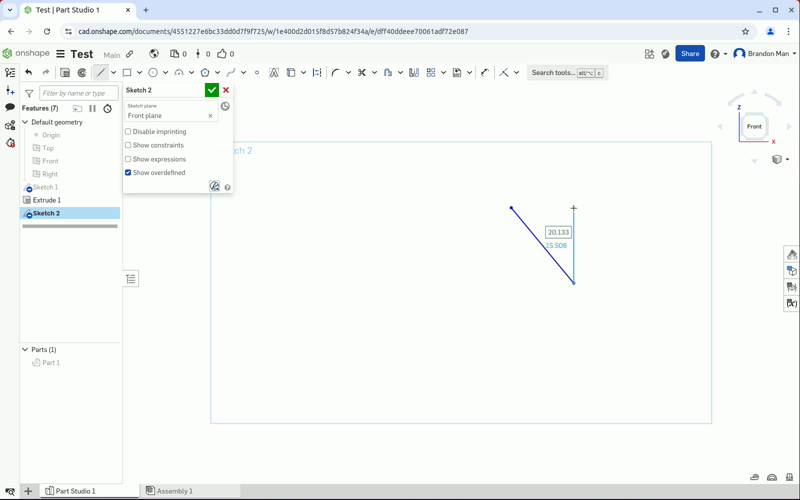
click(573, 207)
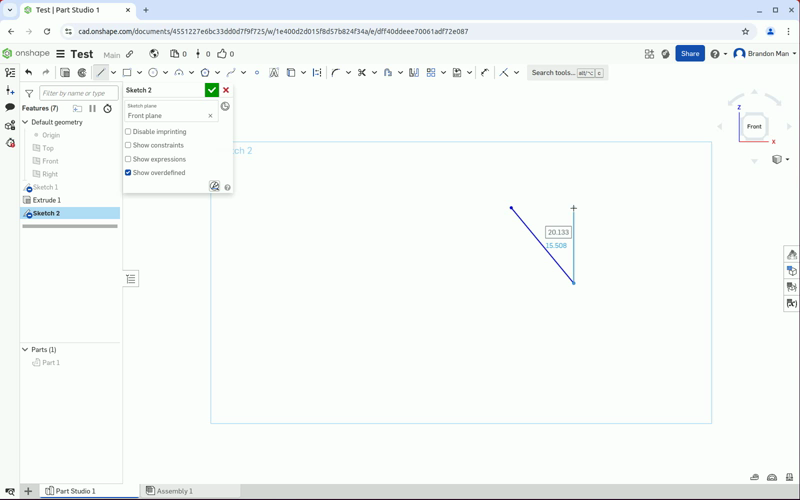
key_up(shift)
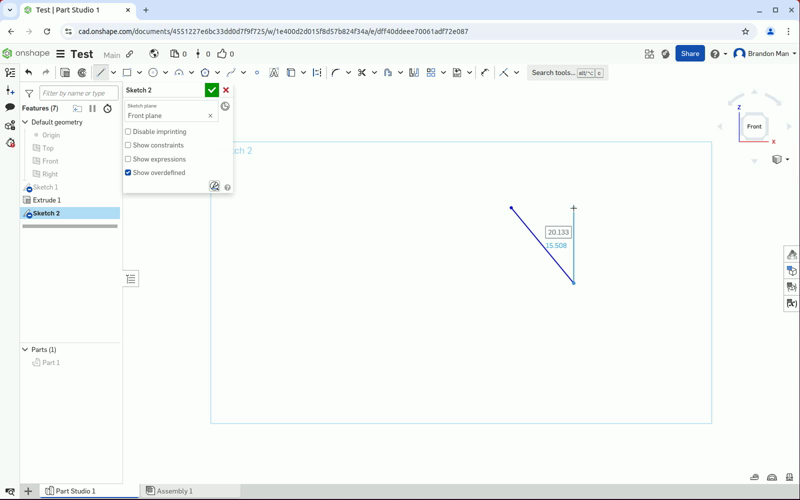
key_down(shift)
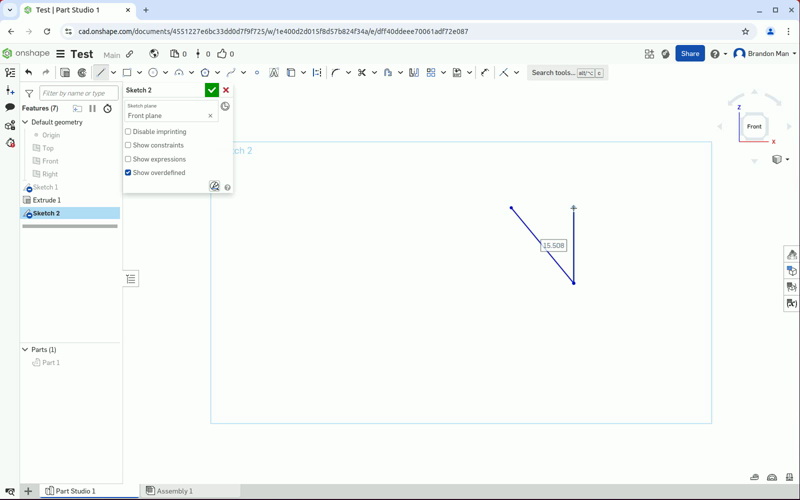
mouse_move(511, 207)
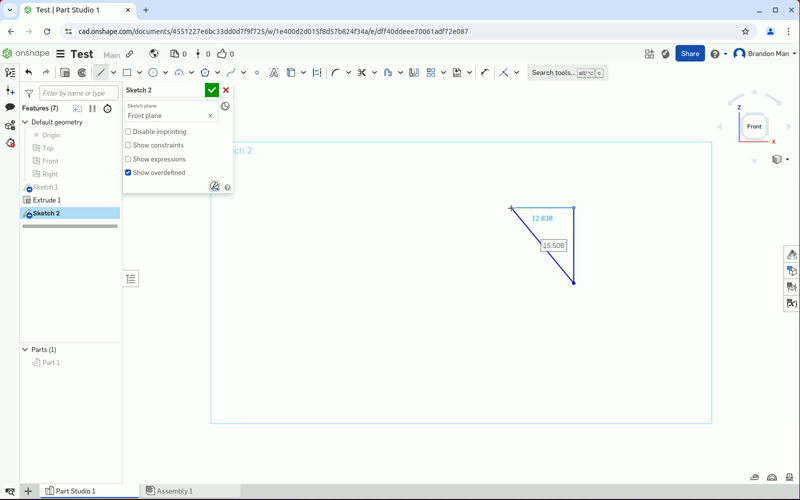
key_up(shift)
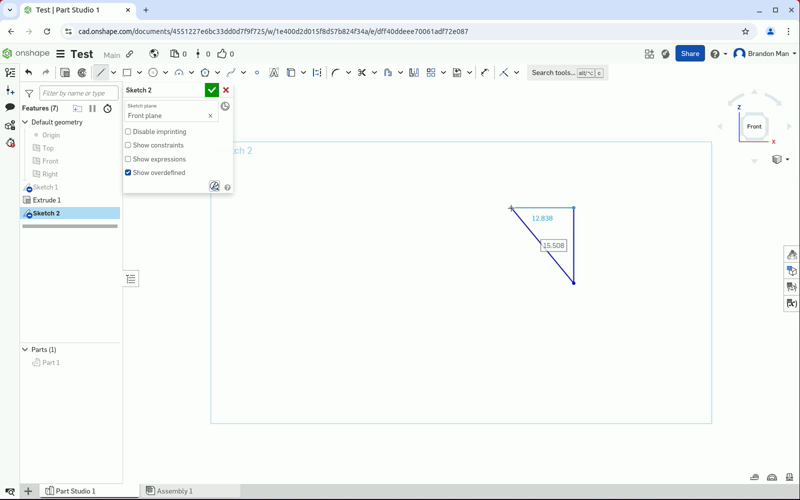
click(511, 207)
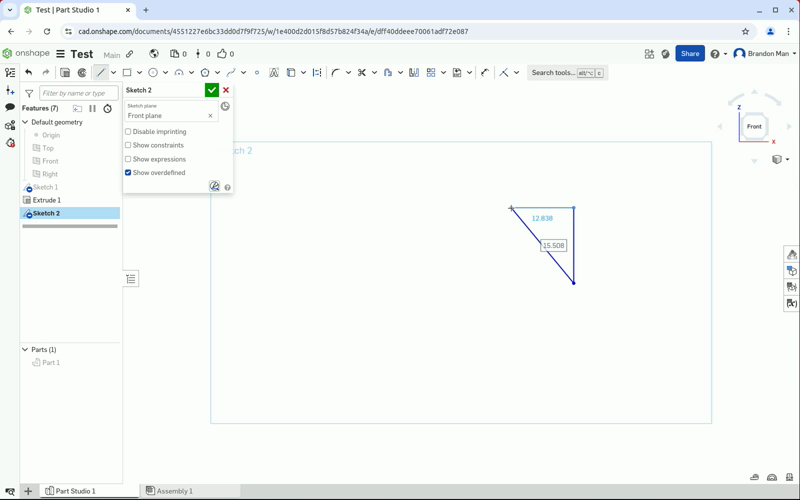
key(esc)
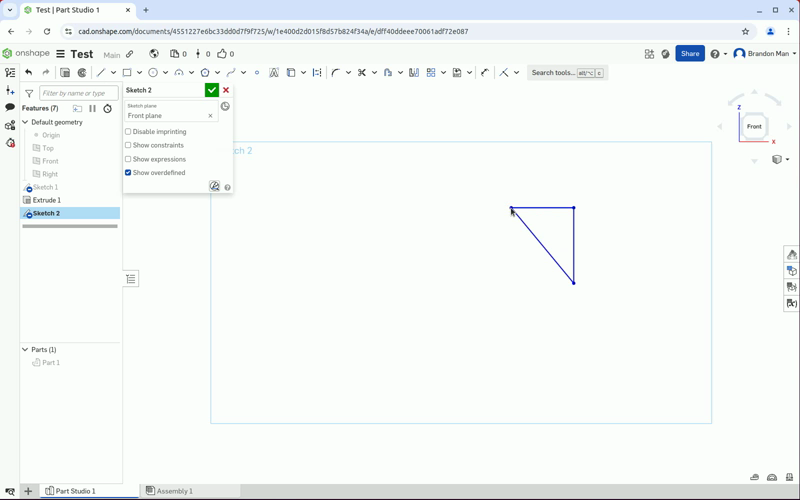
mouse_move(540, 220)
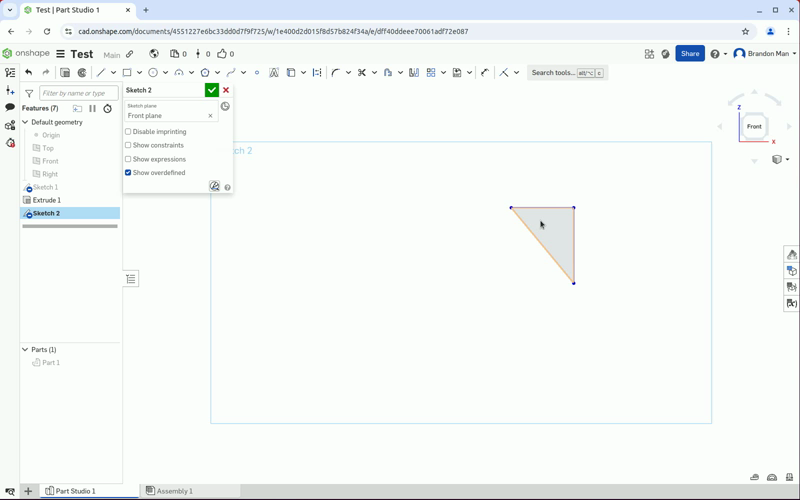
click(540, 220)
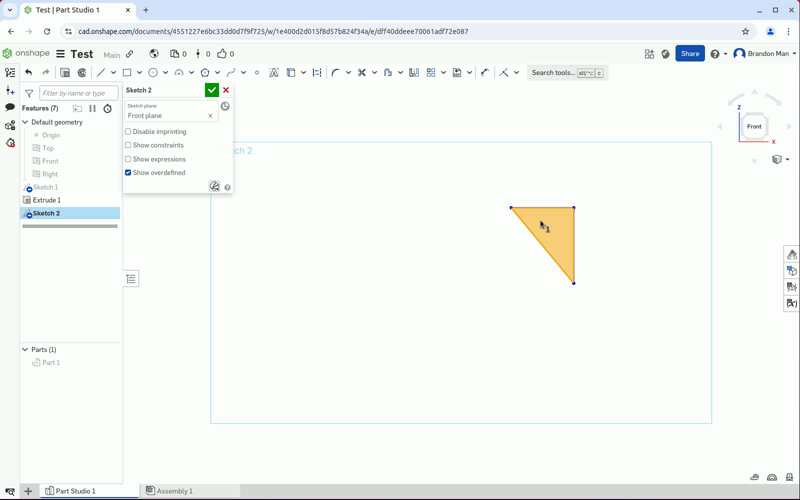
mouse_move(73, 352)
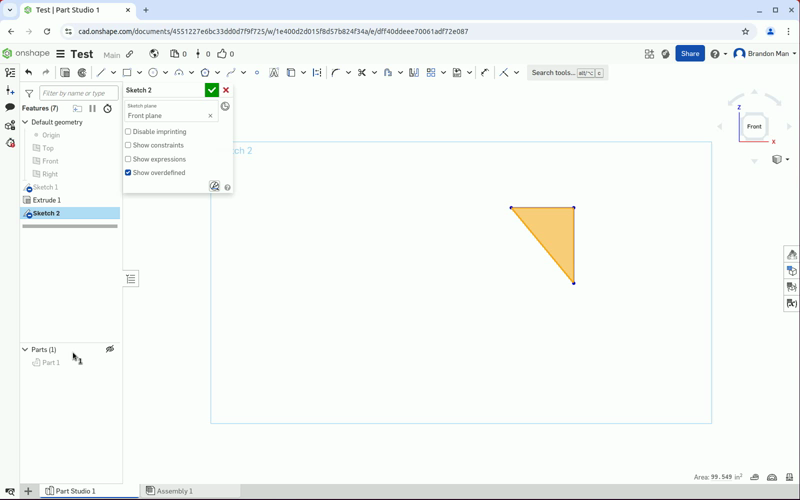
key(shift+y)
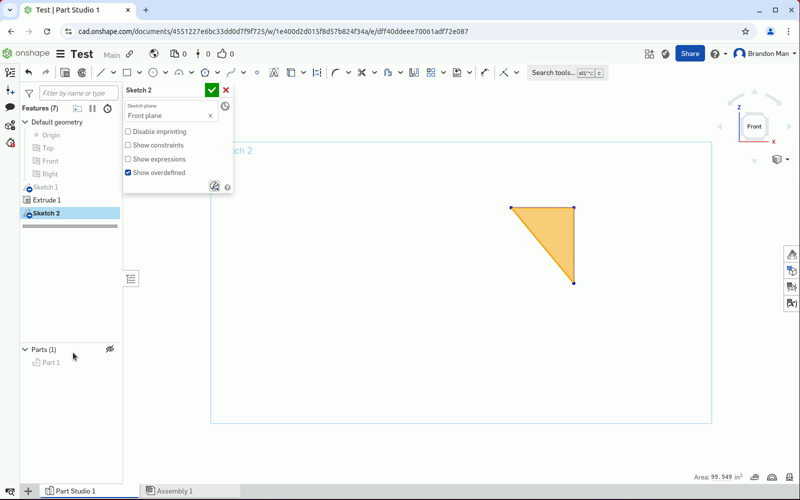
key(shift+e)
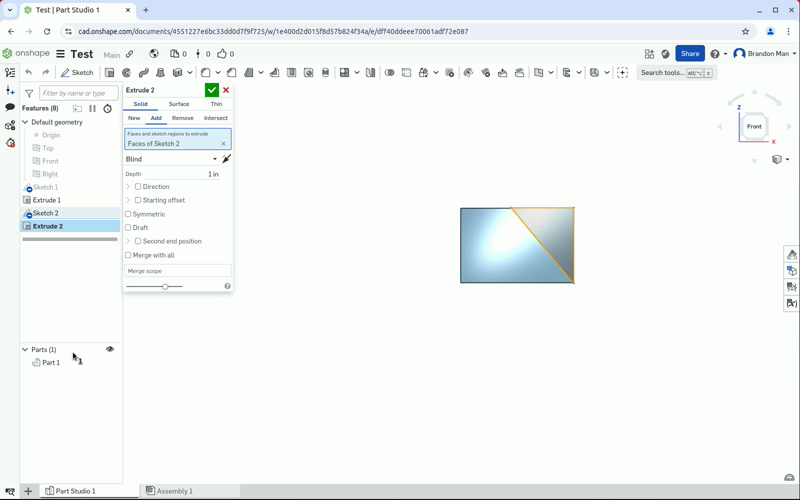
mouse_move(143, 106)
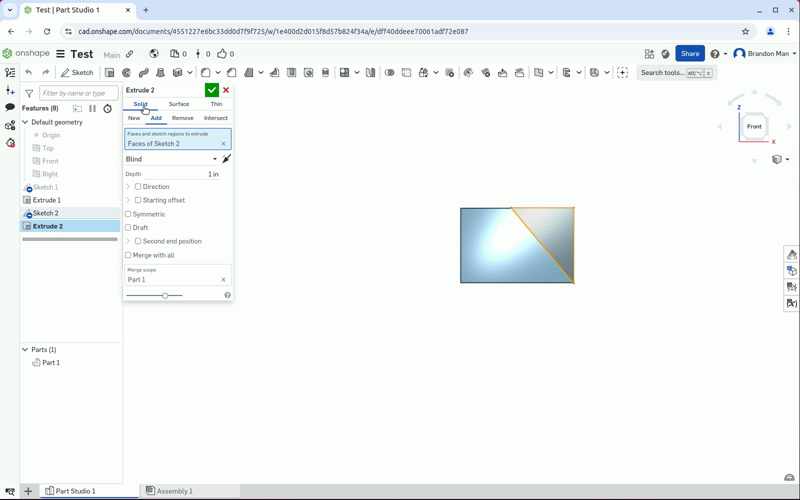
click(143, 106)
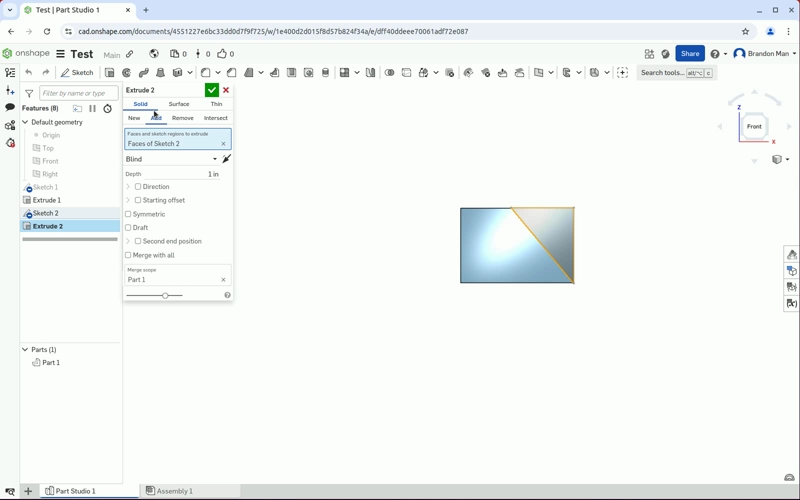
mouse_move(186, 120)
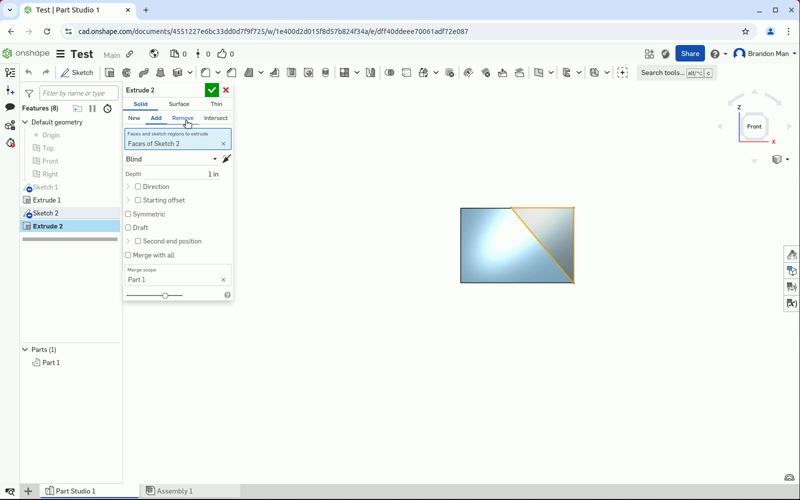
click(186, 120)
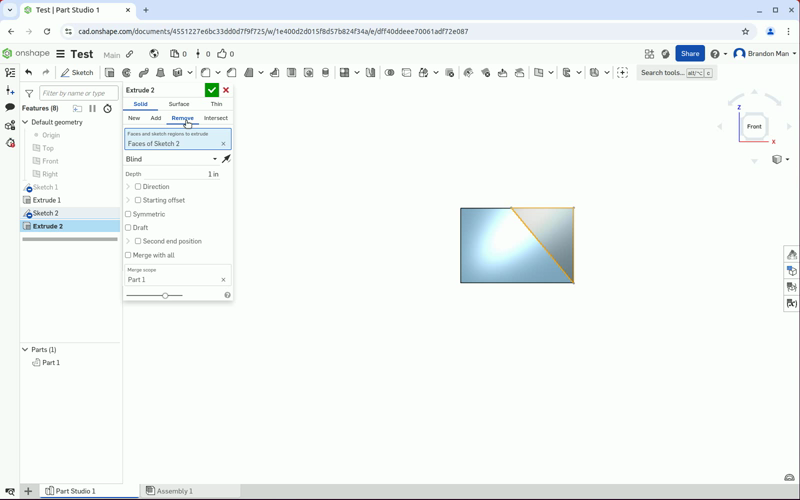
key(tab, 4)
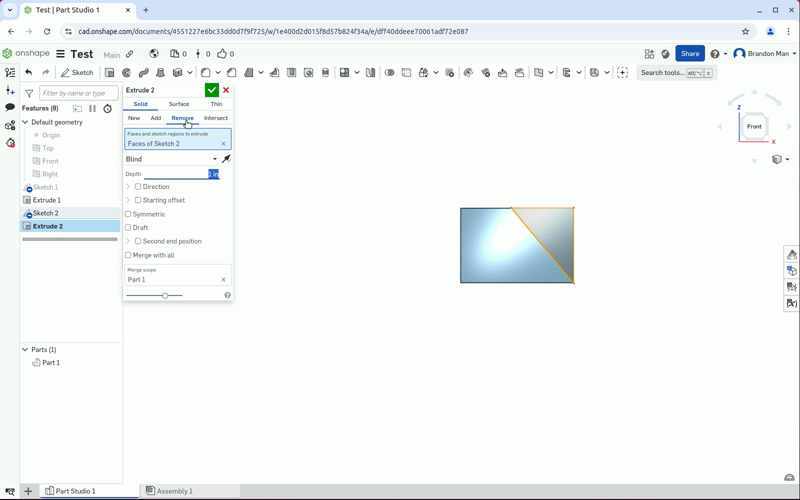
text(15.406)
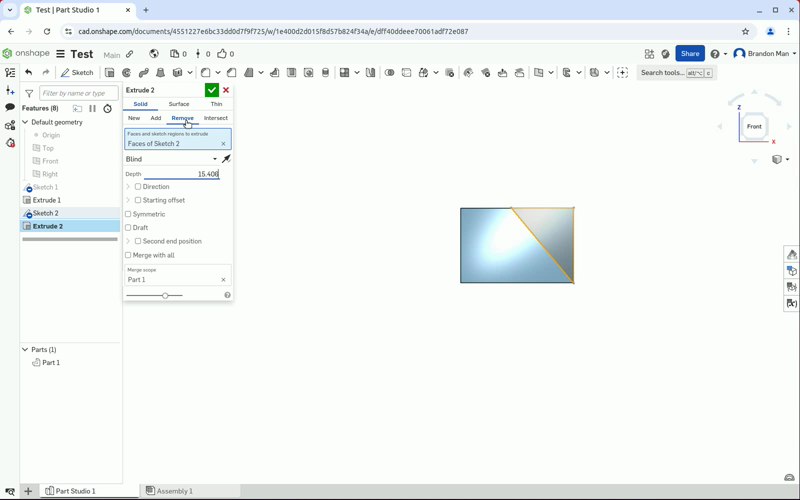
key(tab, 3)
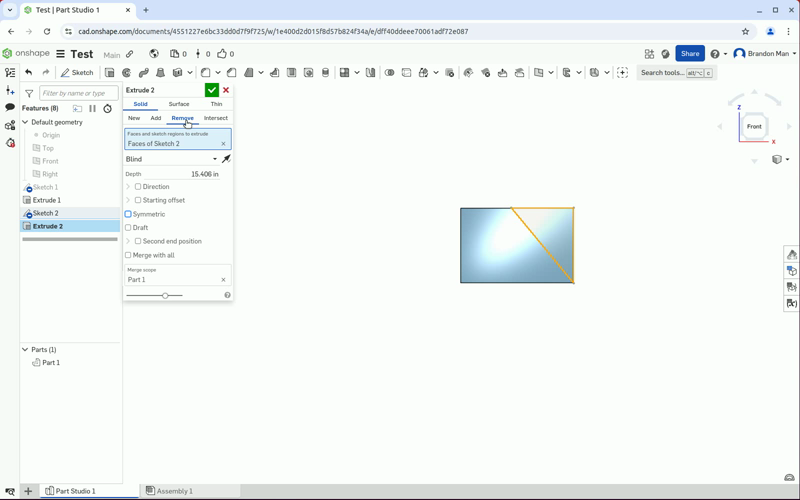
key(space)
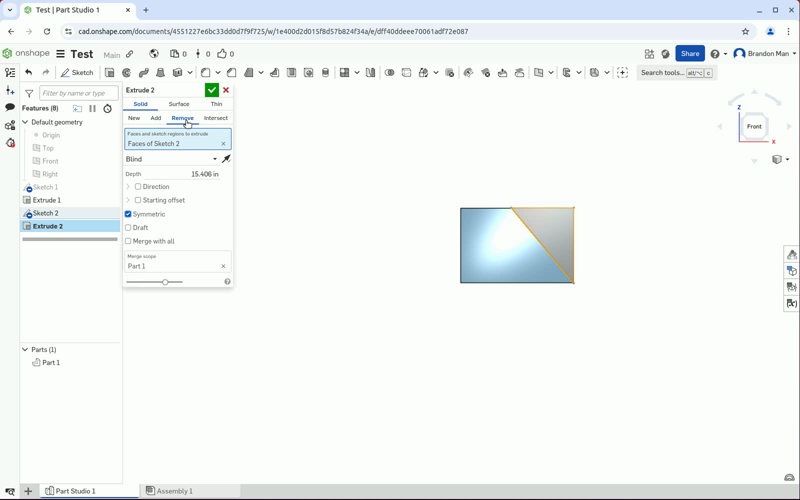
key(tab, 2)
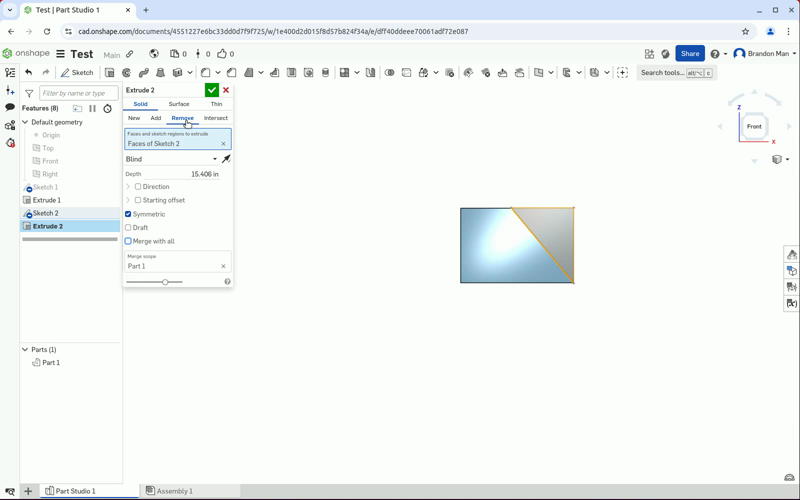
key(space)
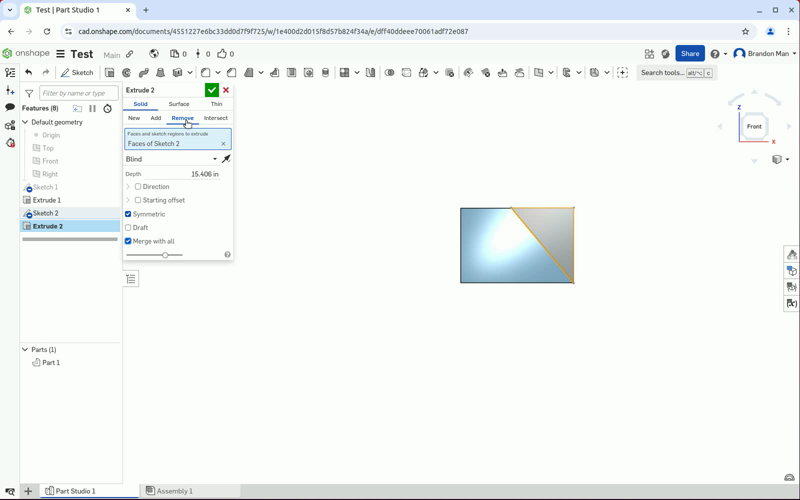
key(enter)
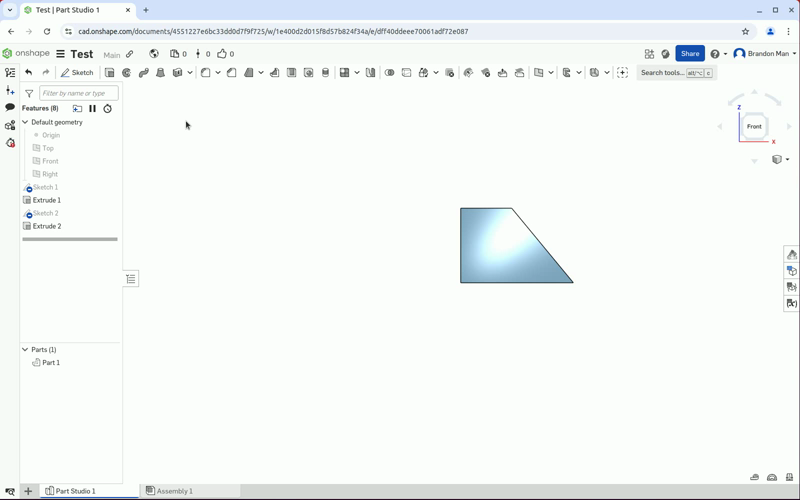
key(shift+h)
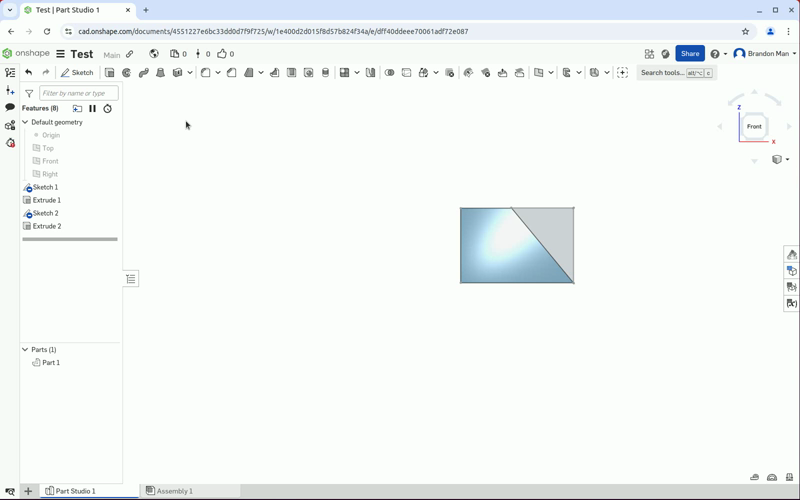
key(shift+h)
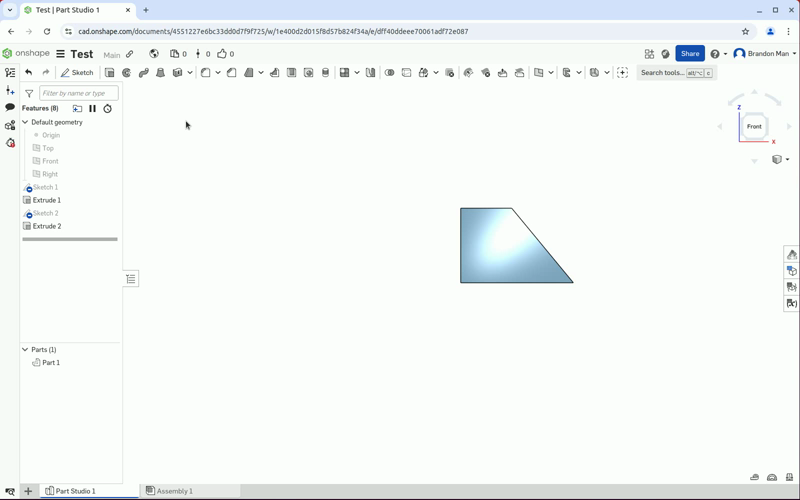
mouse_move(73, 189)
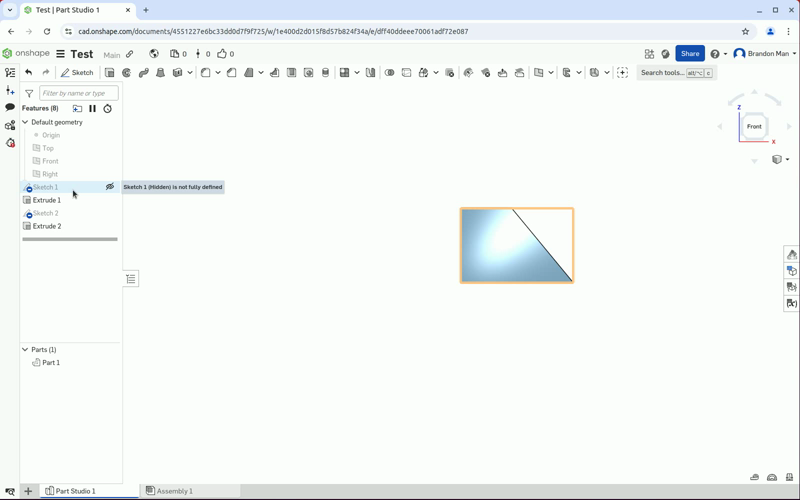
click(73, 189)
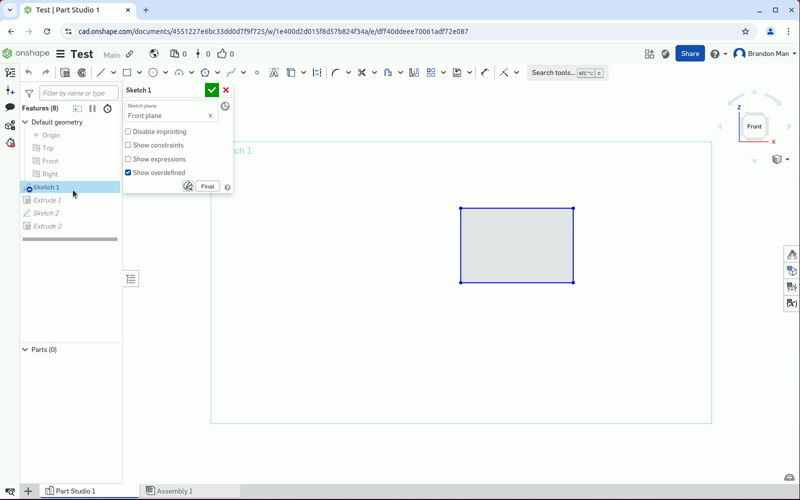
mouse_move(229, 92)
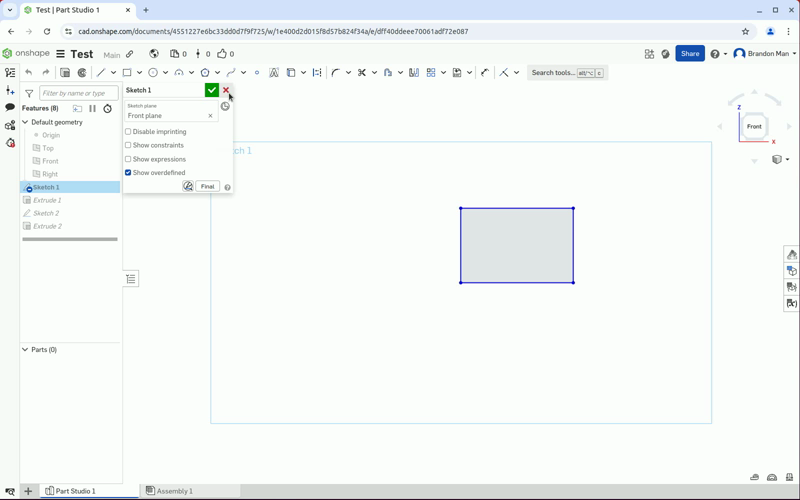
click(229, 92)
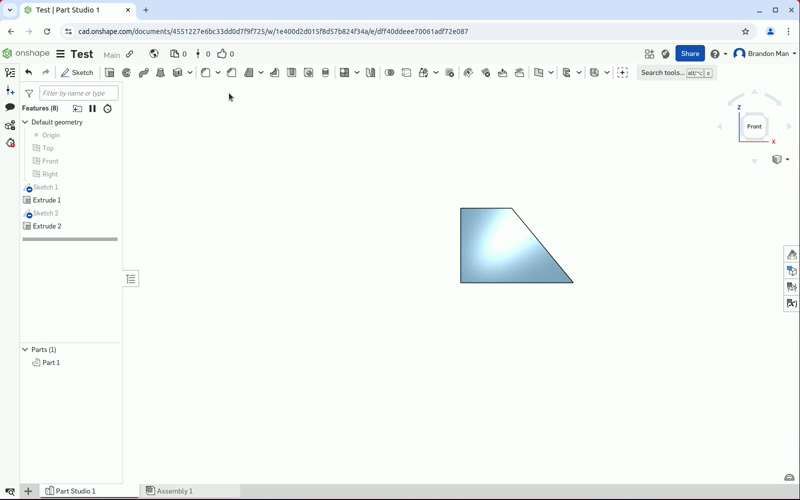
mouse_move(73, 352)
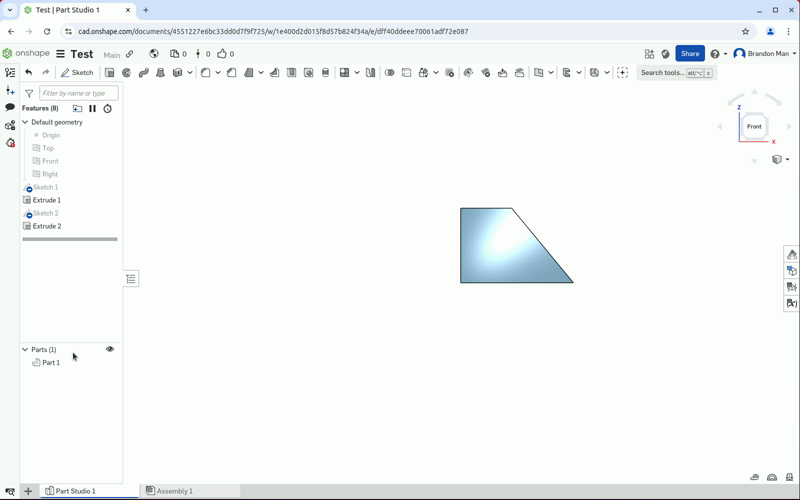
key(y)
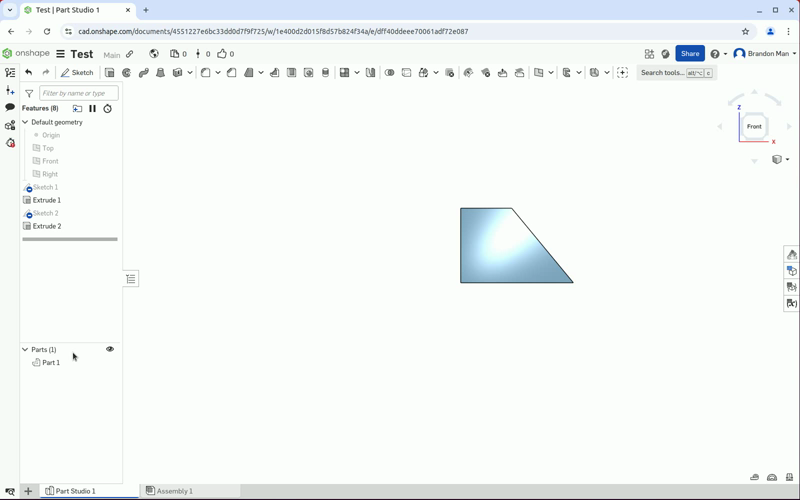
key(shift+p)
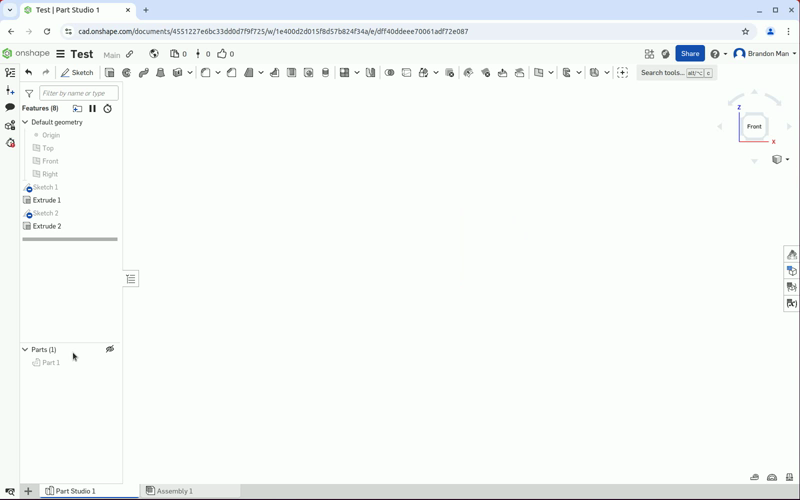
key(space)
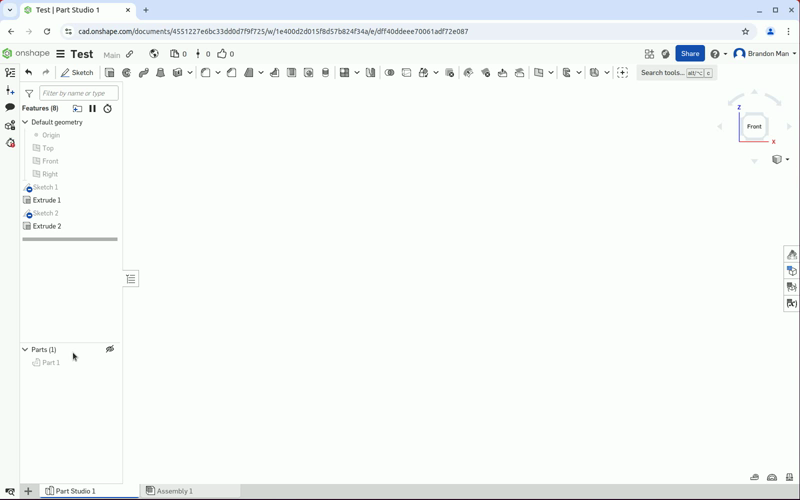
key_down(shift)
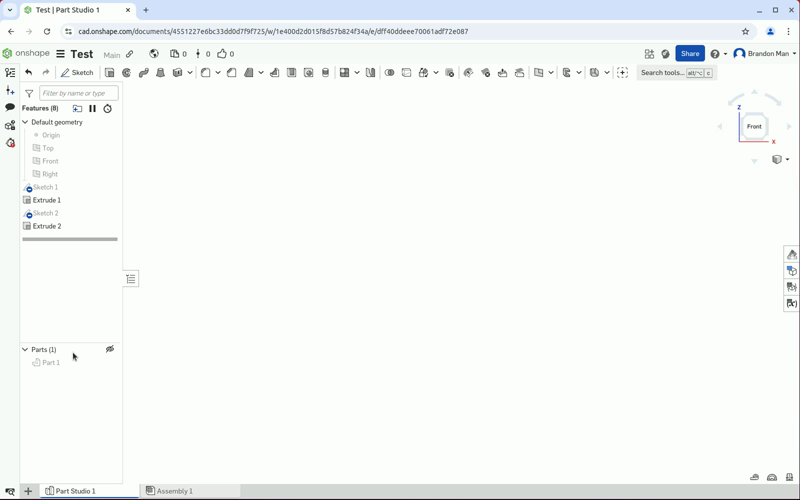
key(left)
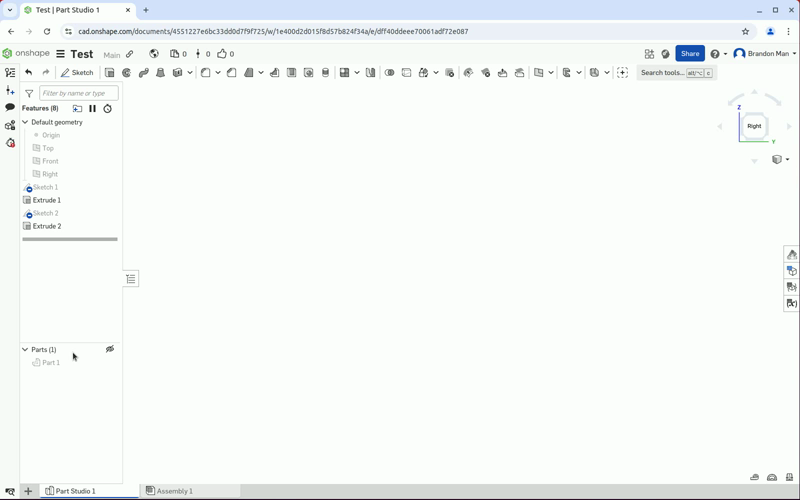
key_up(shift)
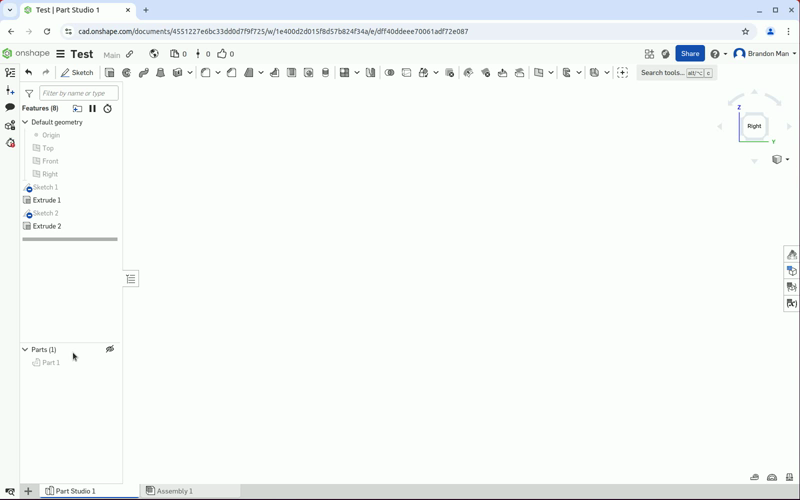
mouse_move(73, 352)
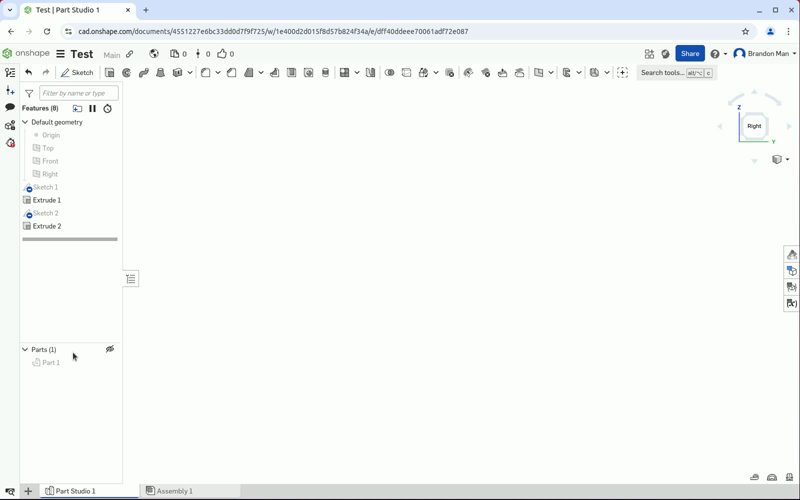
key(shift+y)
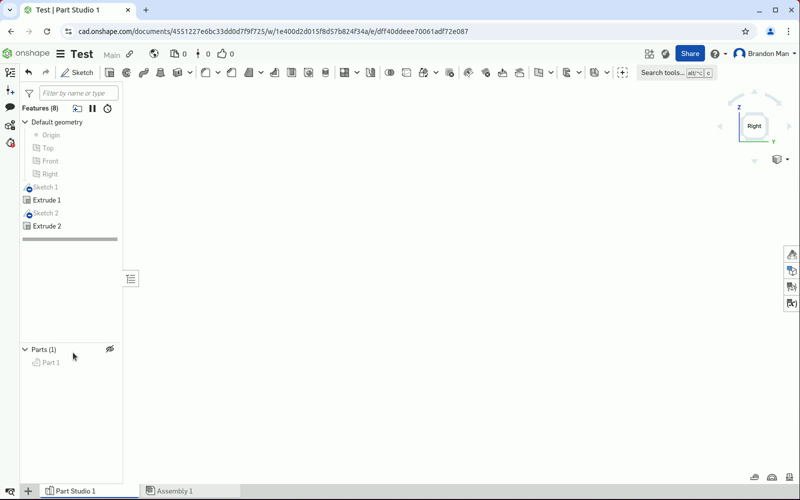
key(shift+s)
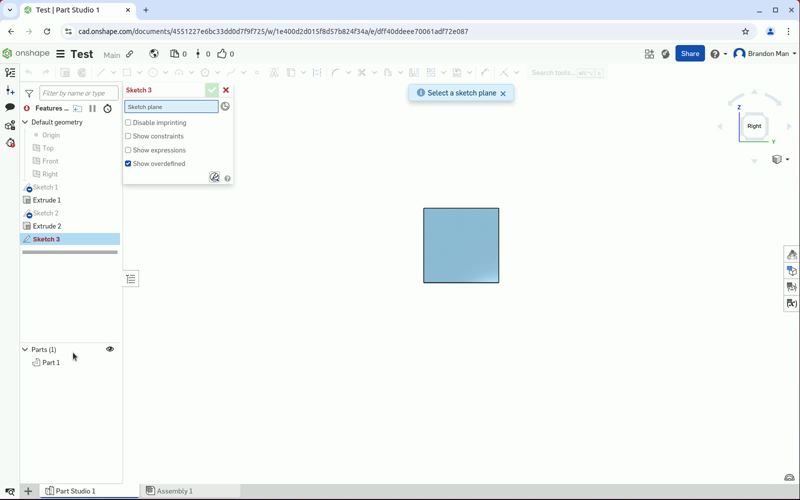
mouse_move(73, 176)
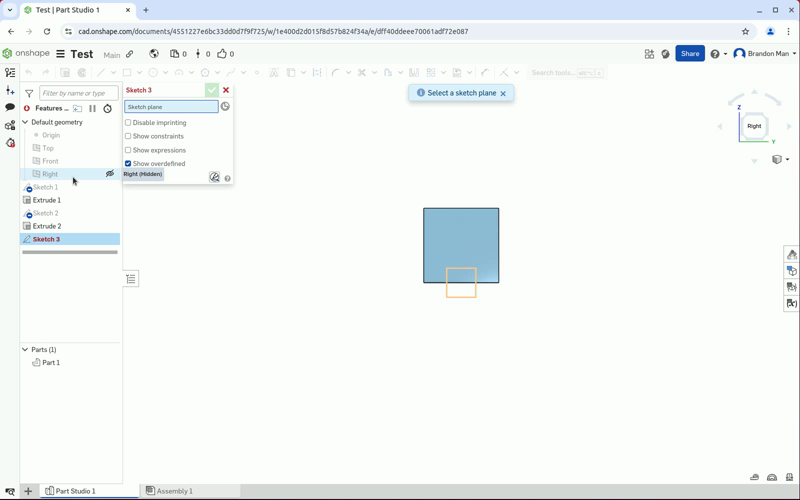
click(73, 176)
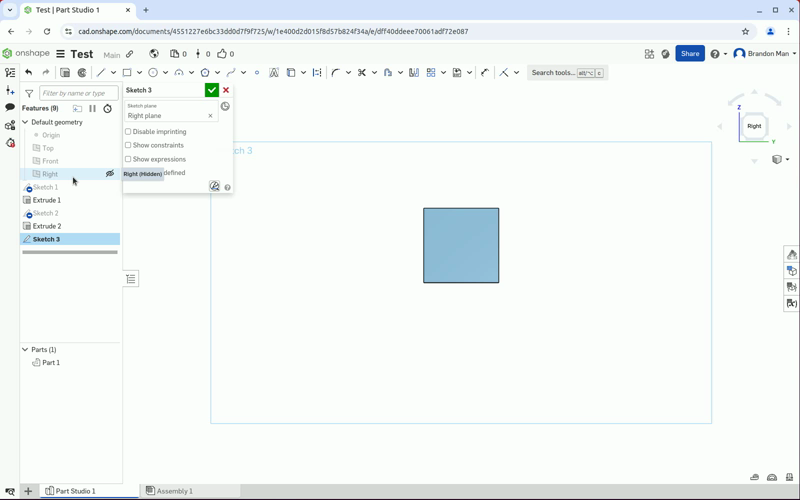
mouse_move(73, 352)
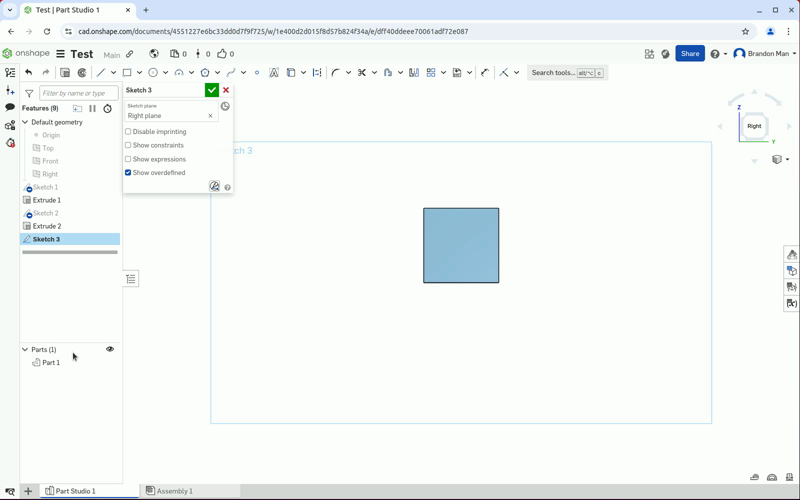
key(y)
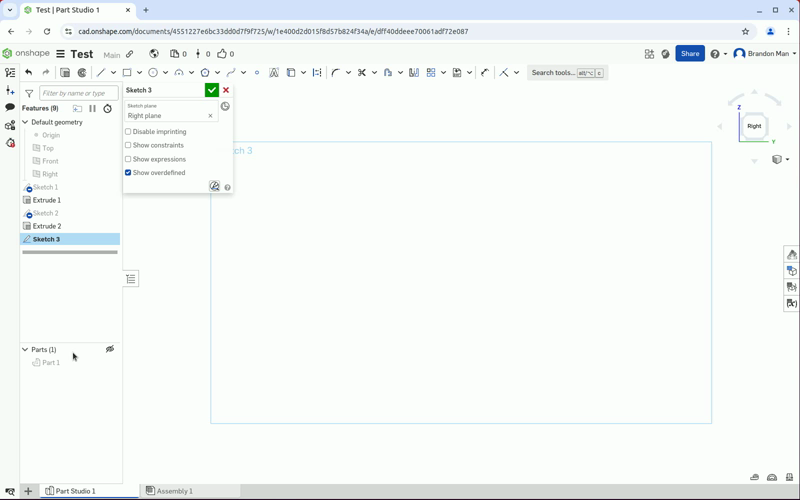
key(l)
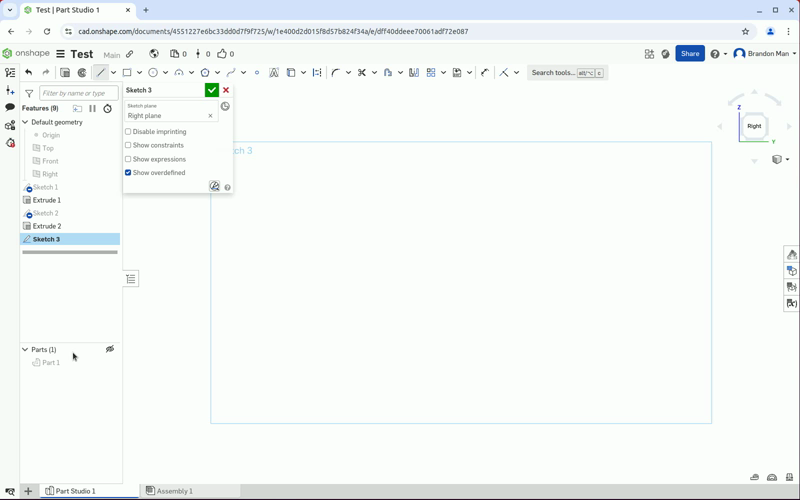
key_down(shift)
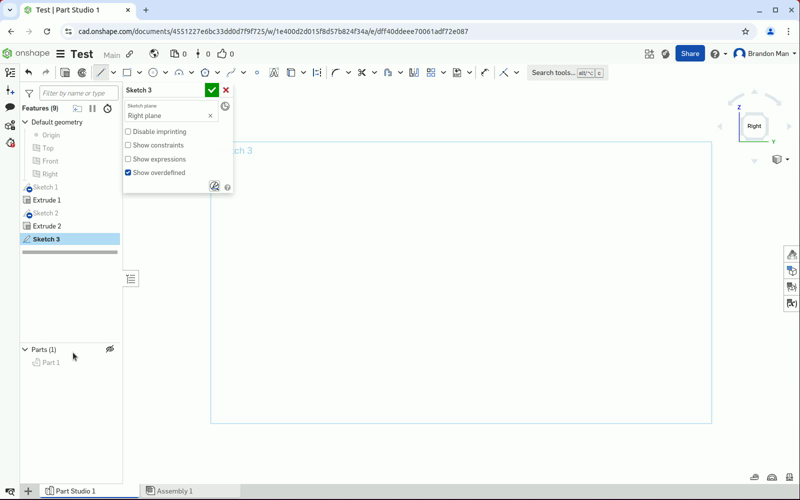
mouse_move(441, 245)
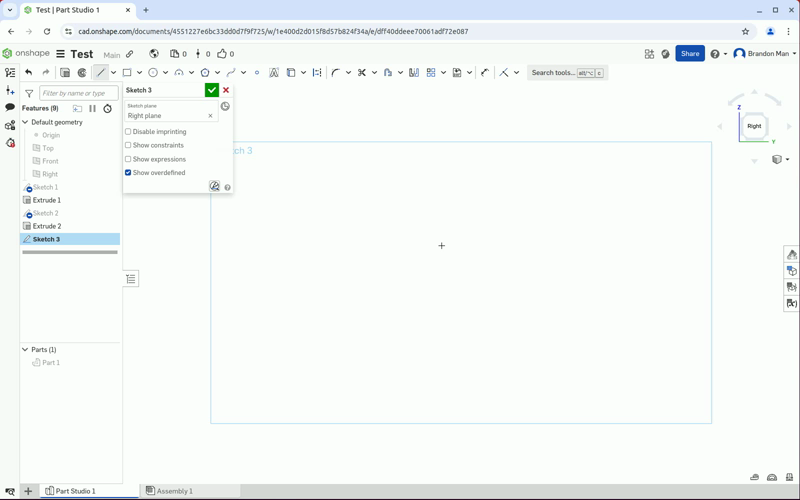
click(441, 245)
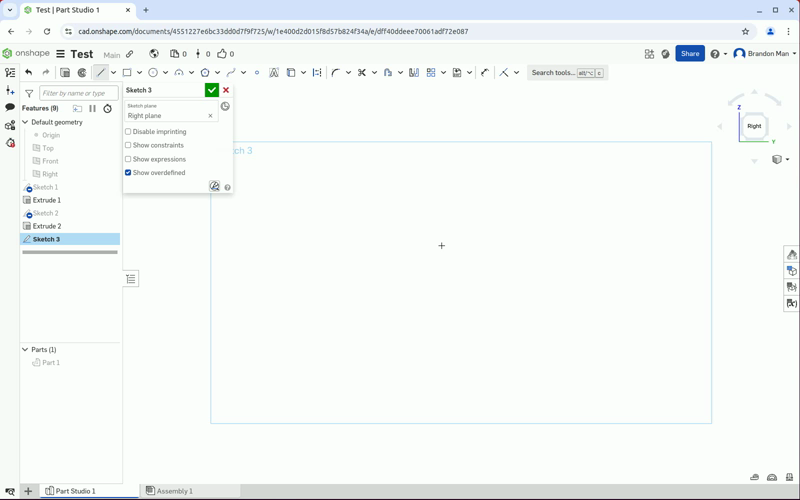
key_up(shift)
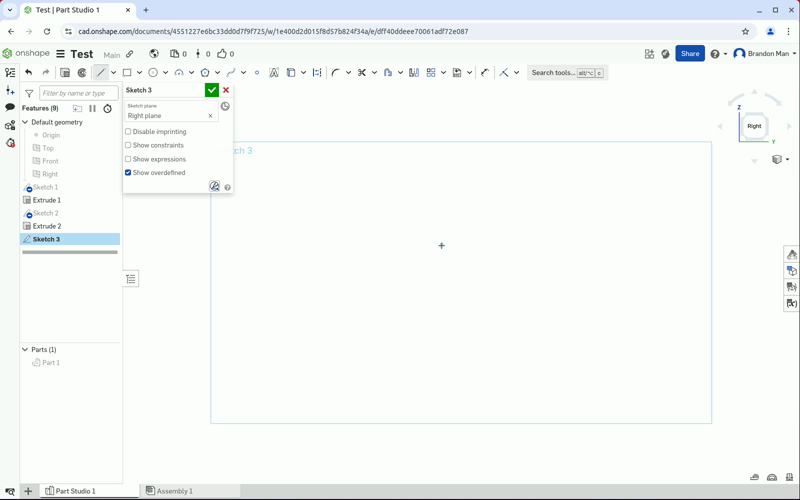
key_down(shift)
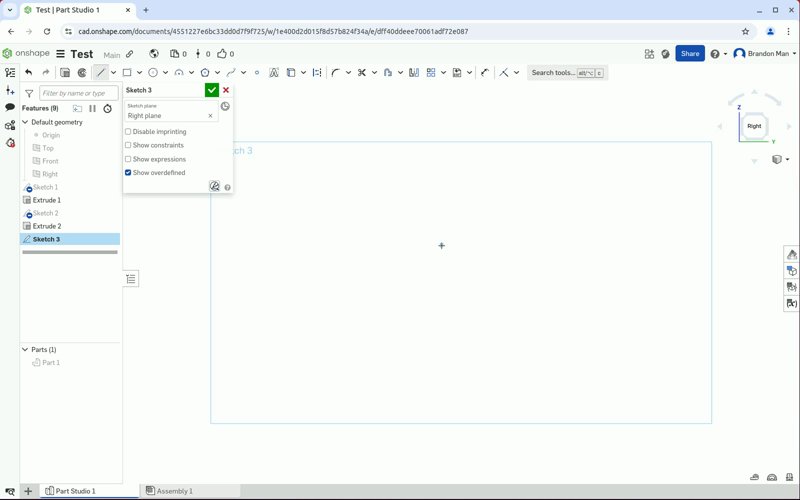
mouse_move(471, 245)
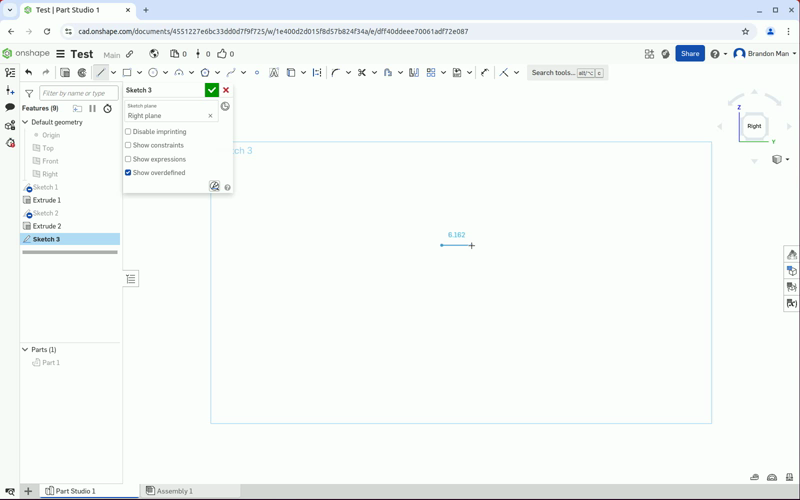
mouse_move(480, 245)
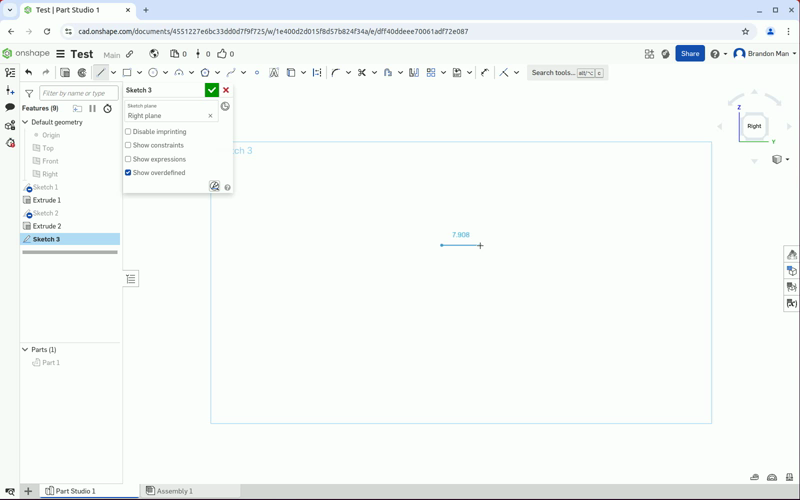
click(480, 245)
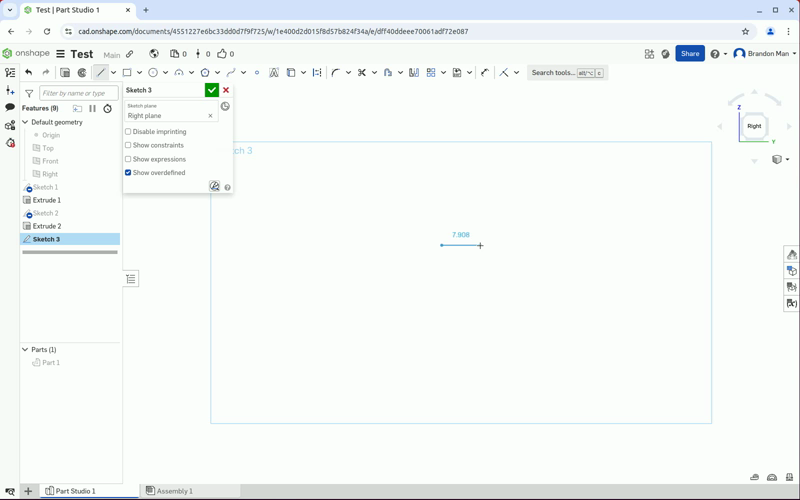
key_up(shift)
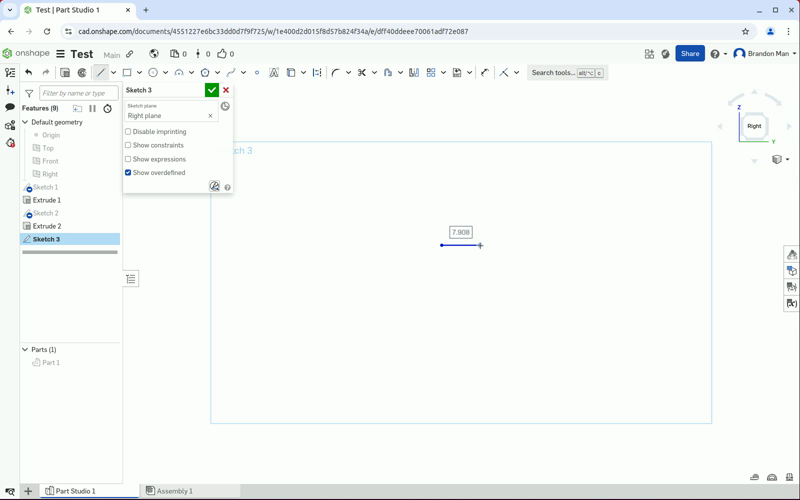
key_down(shift)
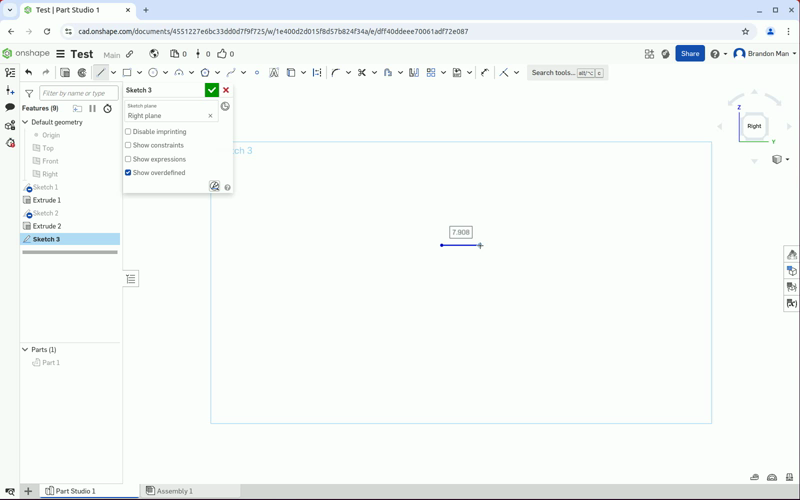
mouse_move(510, 245)
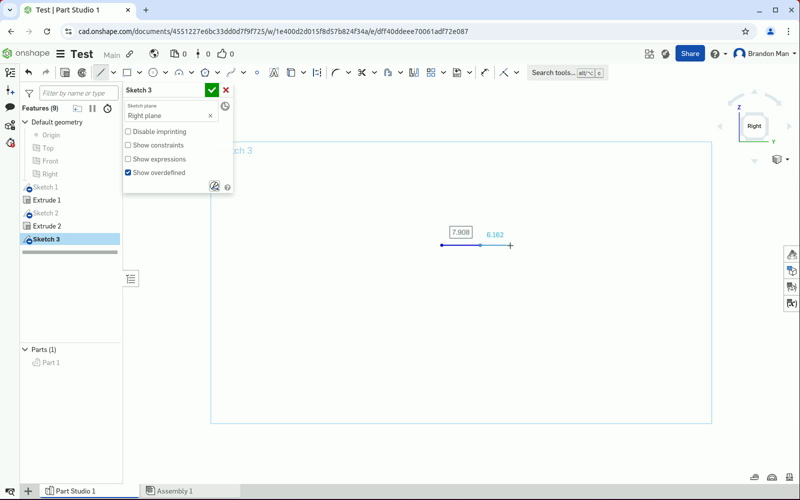
mouse_move(480, 207)
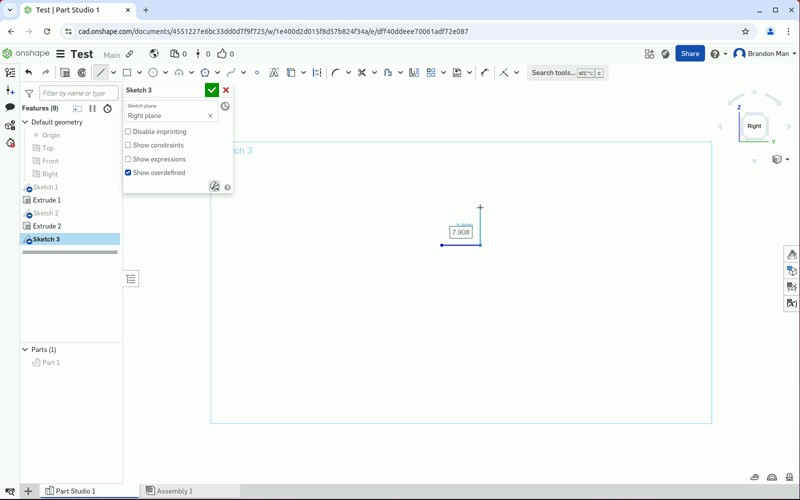
click(480, 207)
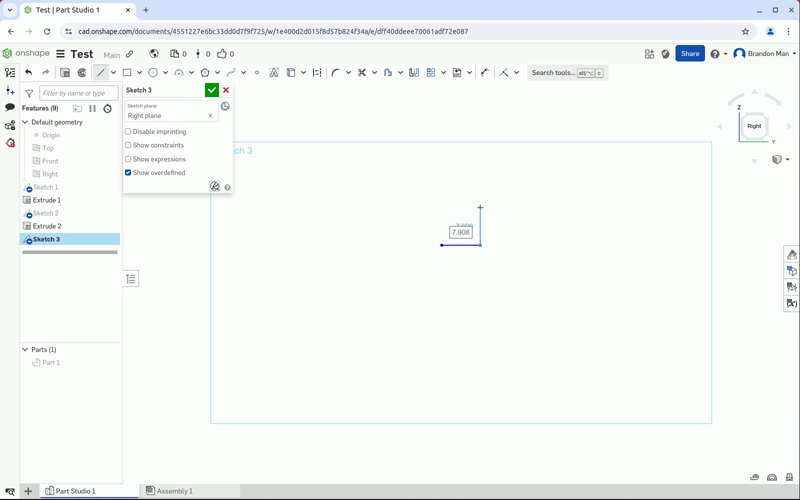
key_up(shift)
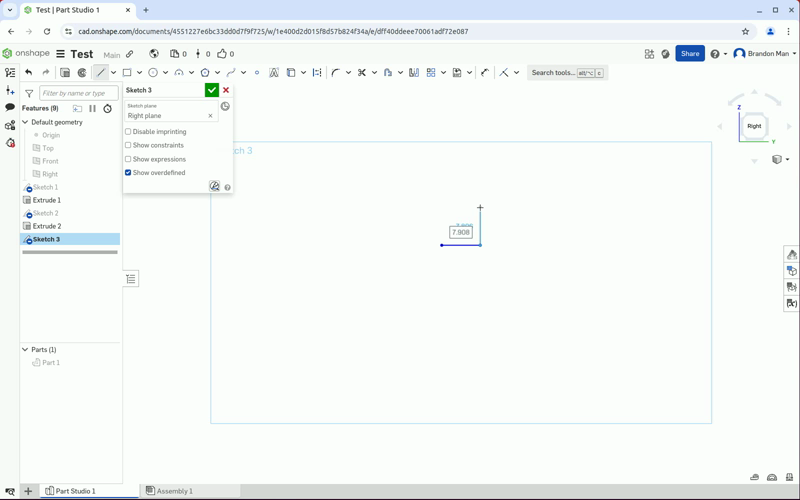
key_down(shift)
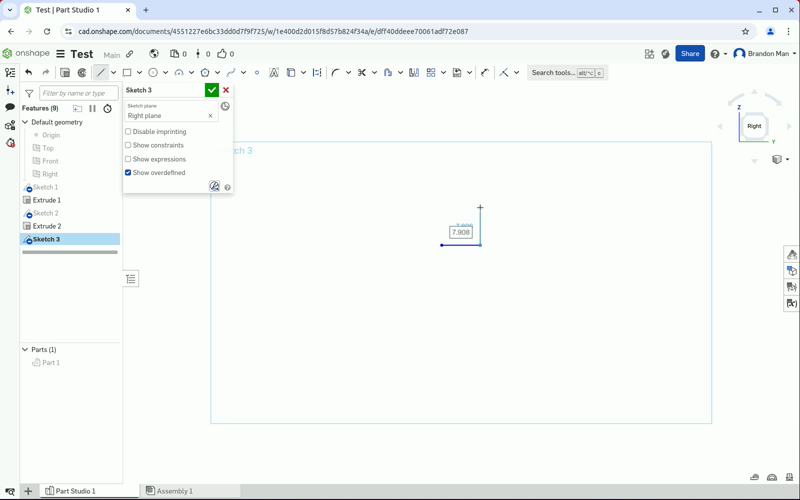
mouse_move(510, 207)
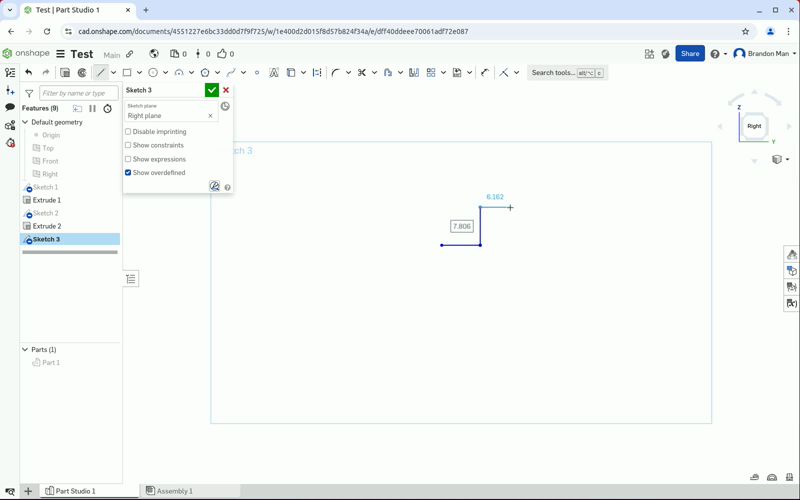
mouse_move(441, 207)
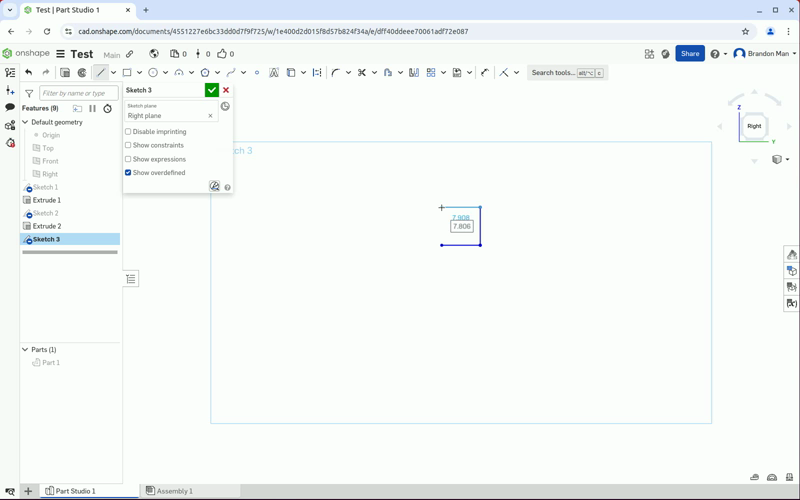
click(441, 207)
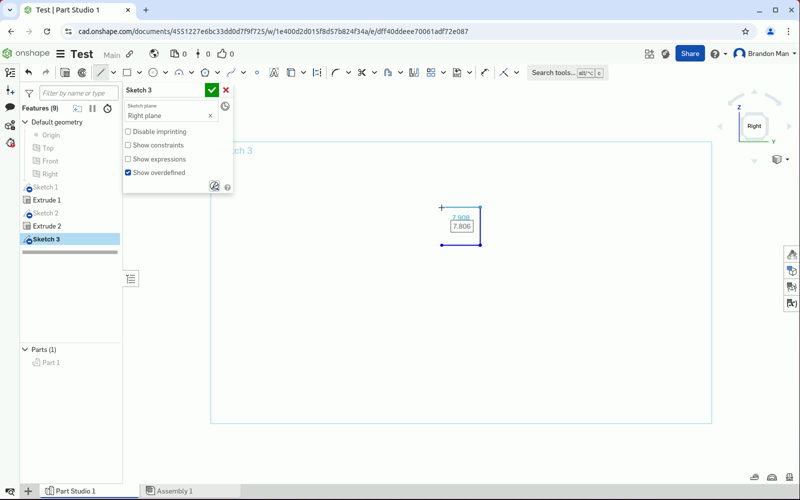
key_up(shift)
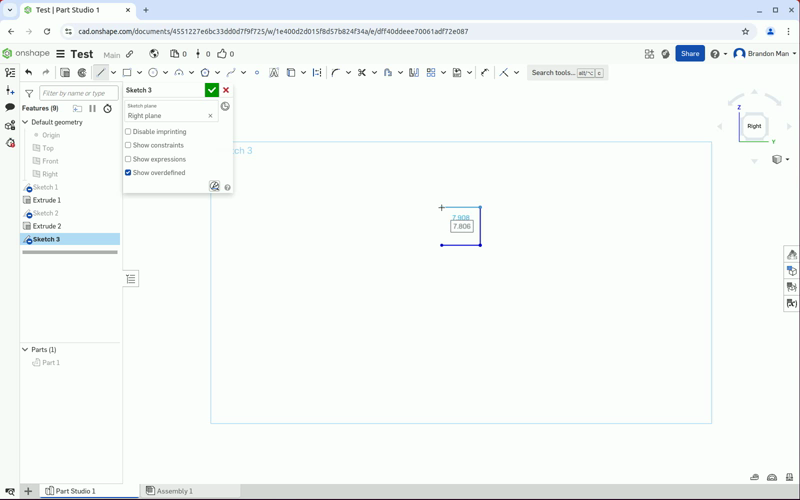
mouse_move(471, 207)
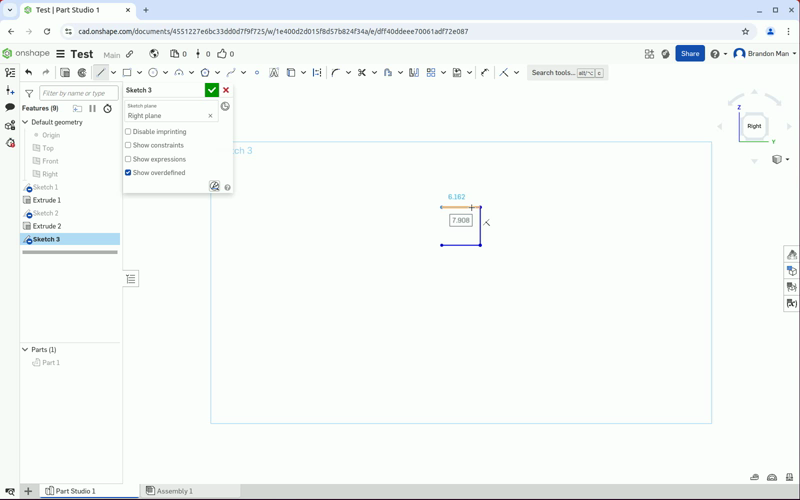
key_down(shift)
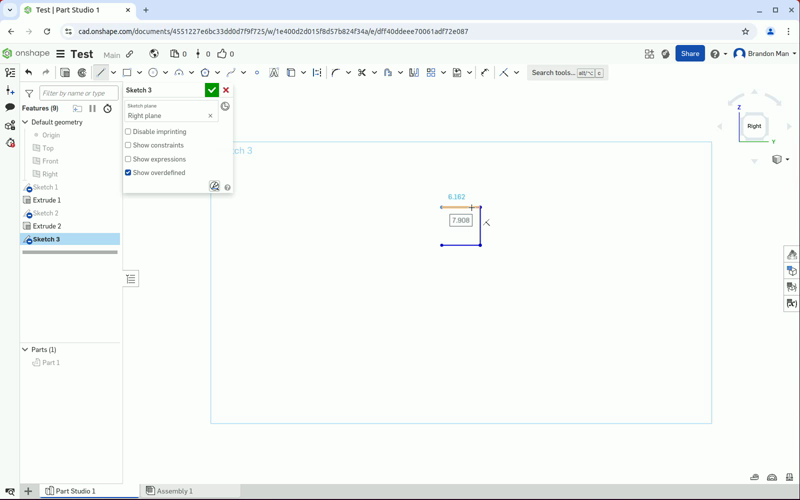
mouse_move(441, 245)
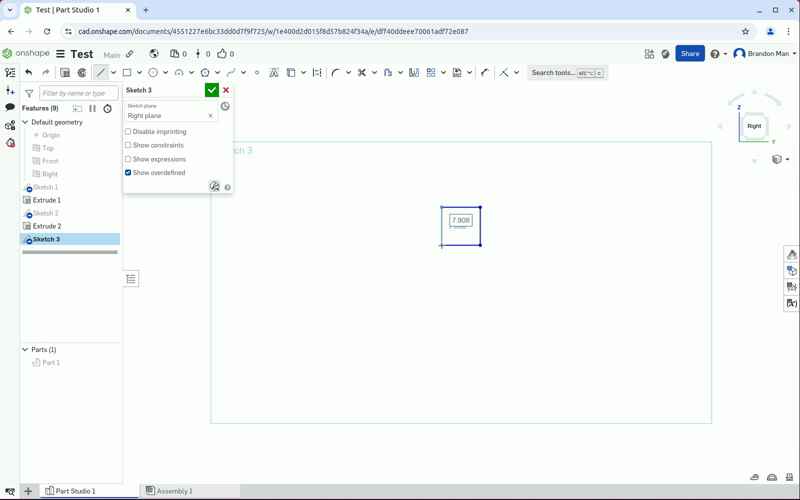
key_up(shift)
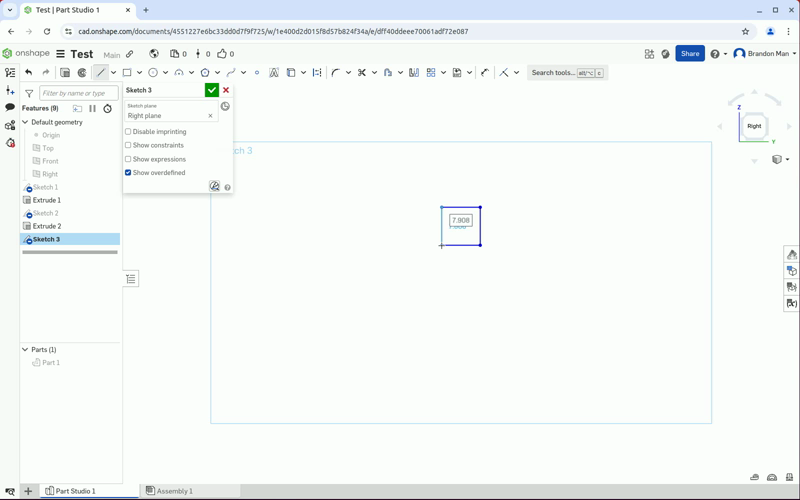
click(441, 245)
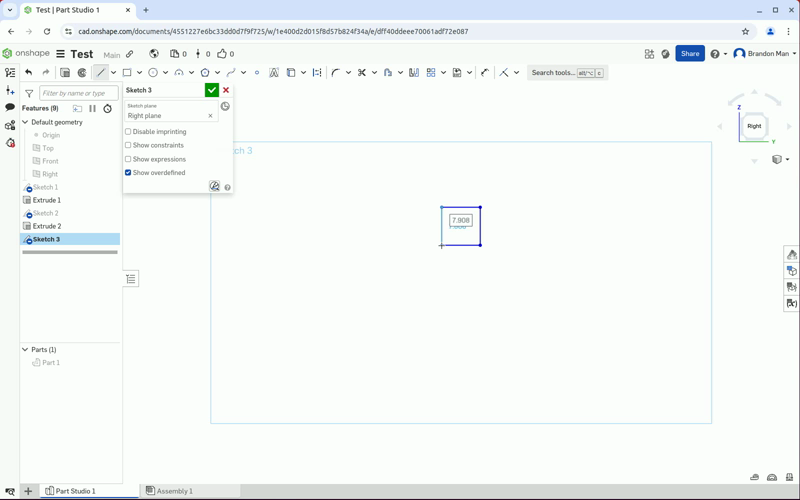
key(esc)
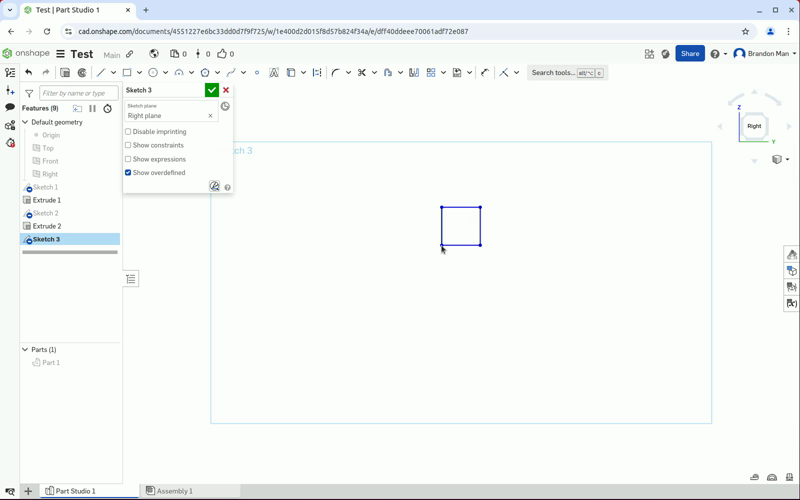
mouse_move(445, 213)
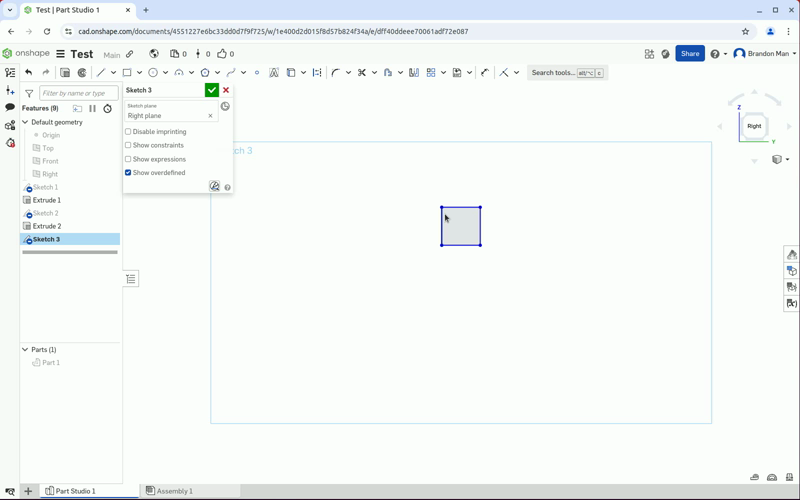
scroll(6)
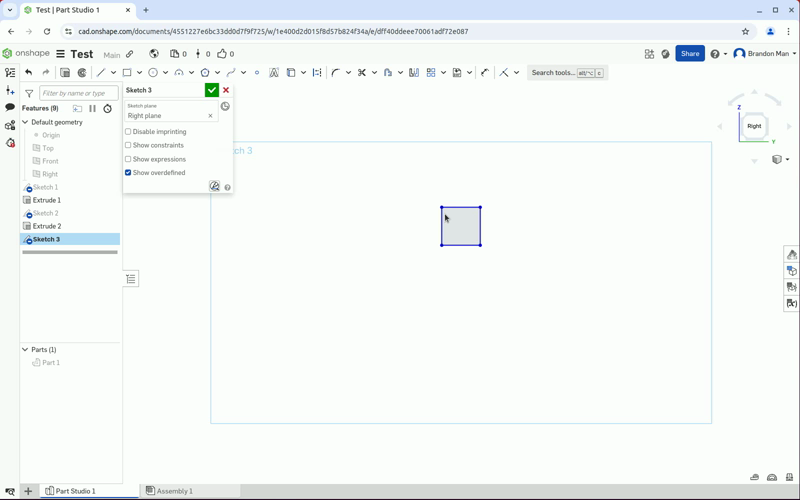
scroll(6)
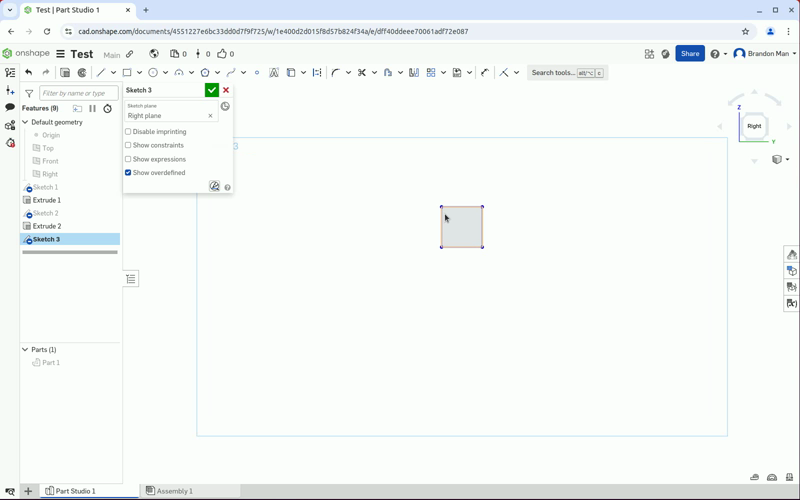
scroll(6)
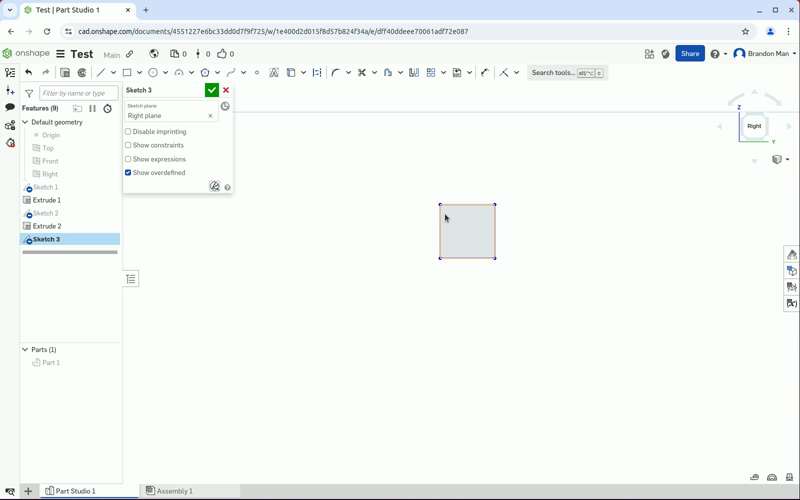
scroll(6)
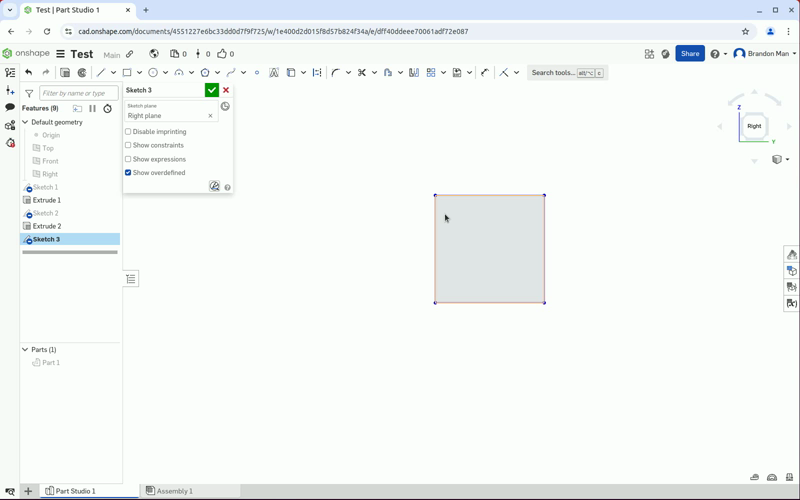
scroll(6)
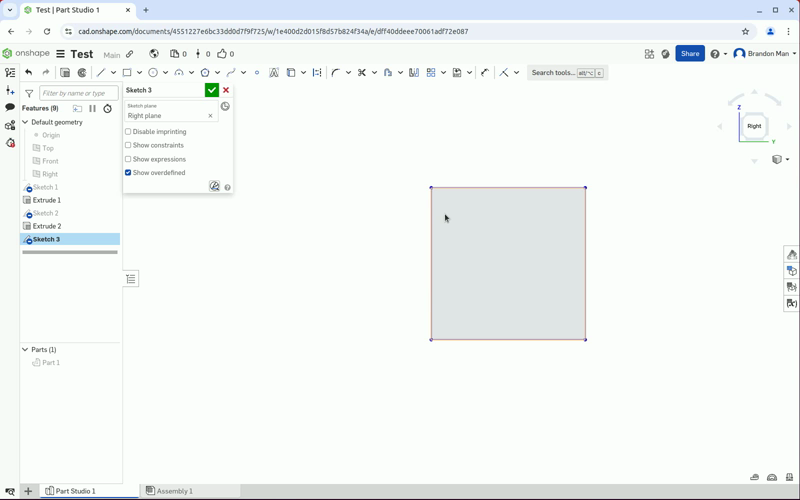
scroll(6)
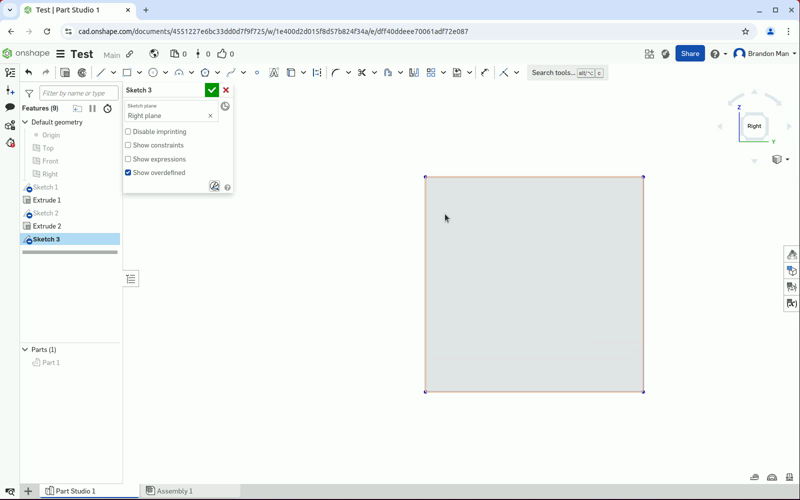
scroll(6)
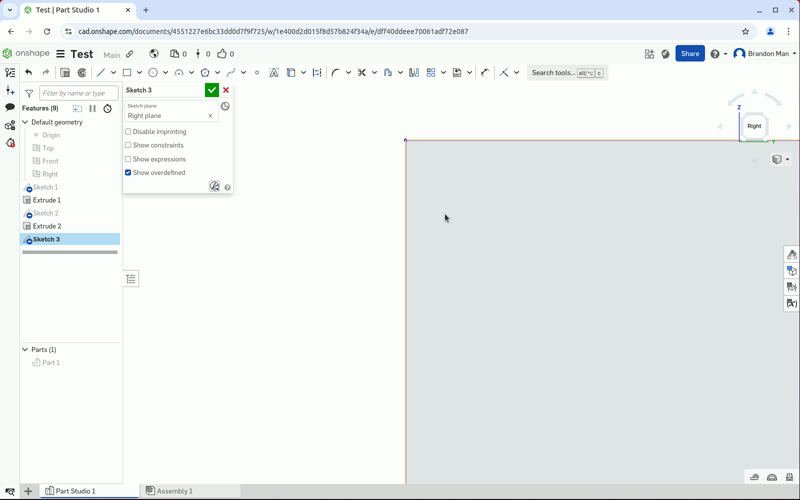
click(445, 213)
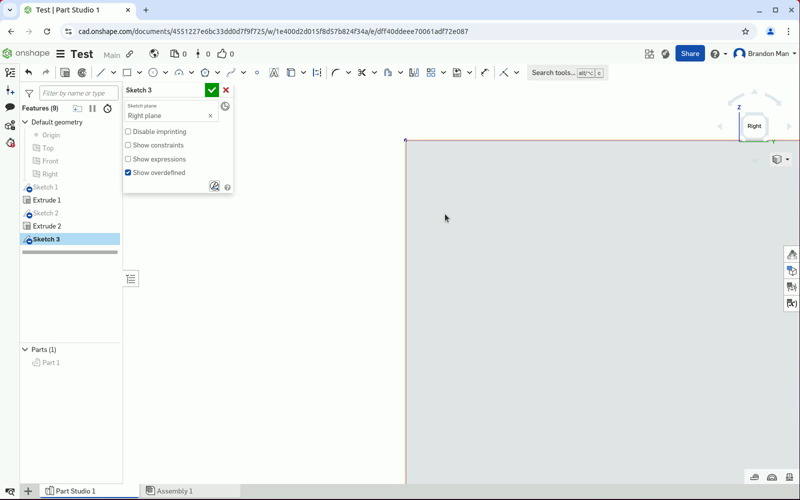
scroll(-6)
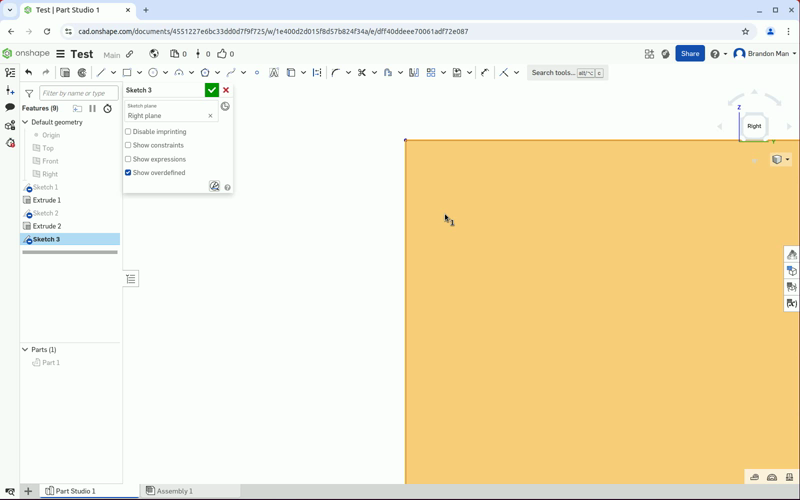
scroll(-6)
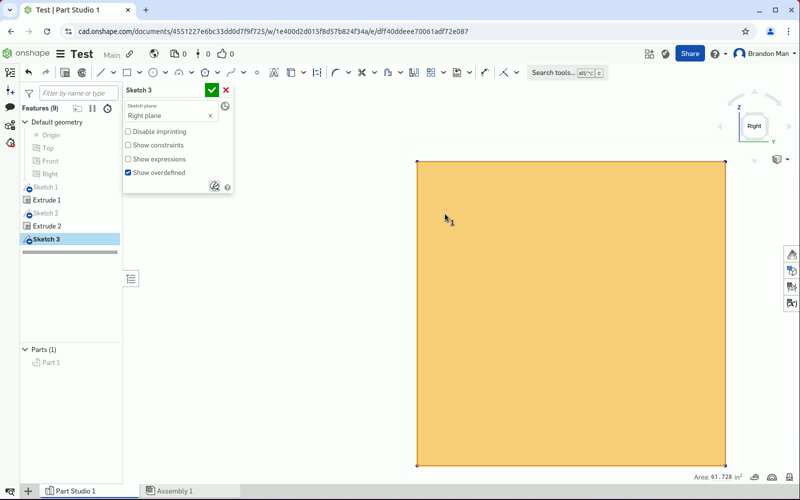
scroll(-6)
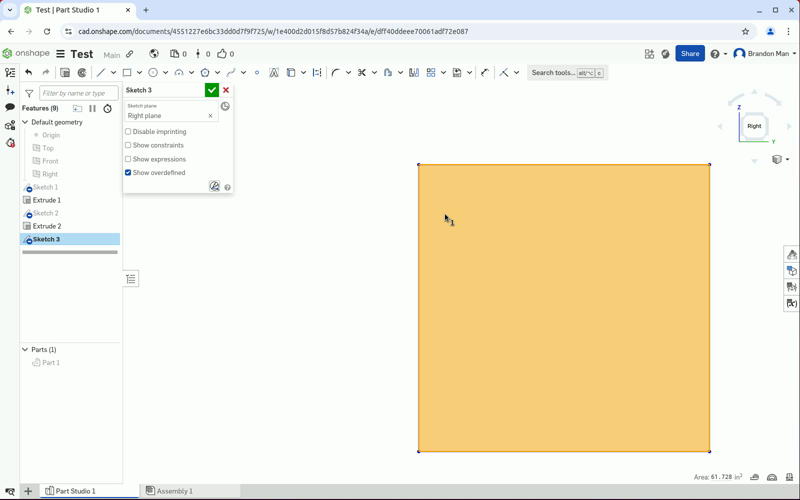
scroll(-6)
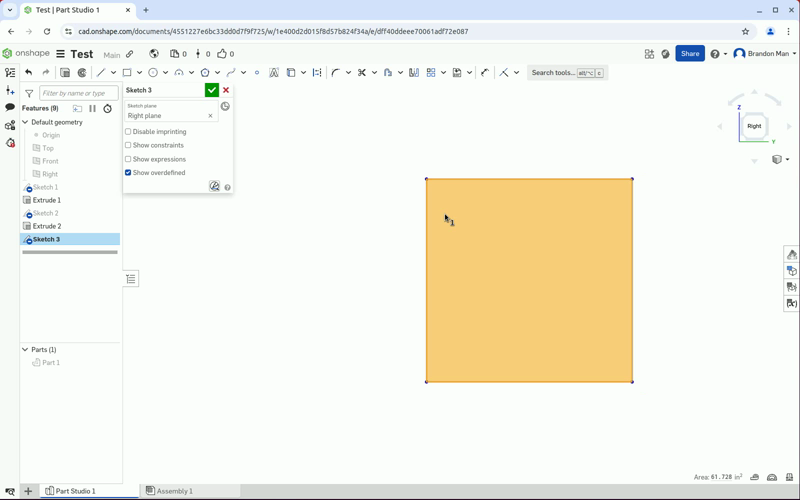
scroll(-6)
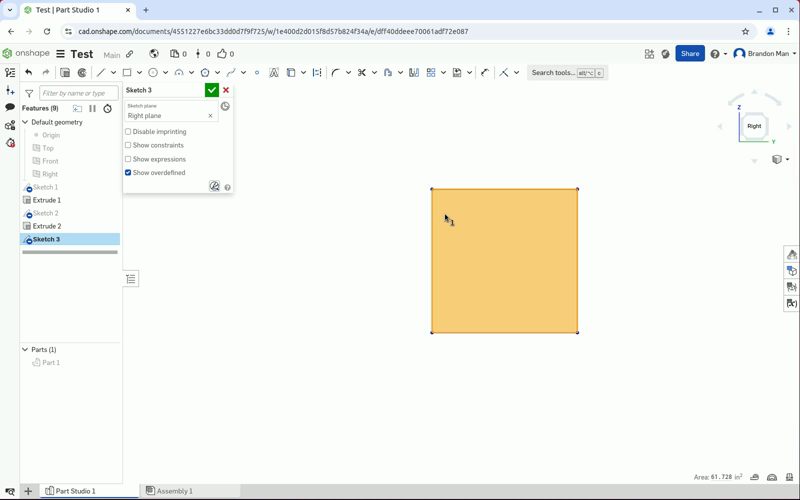
scroll(-6)
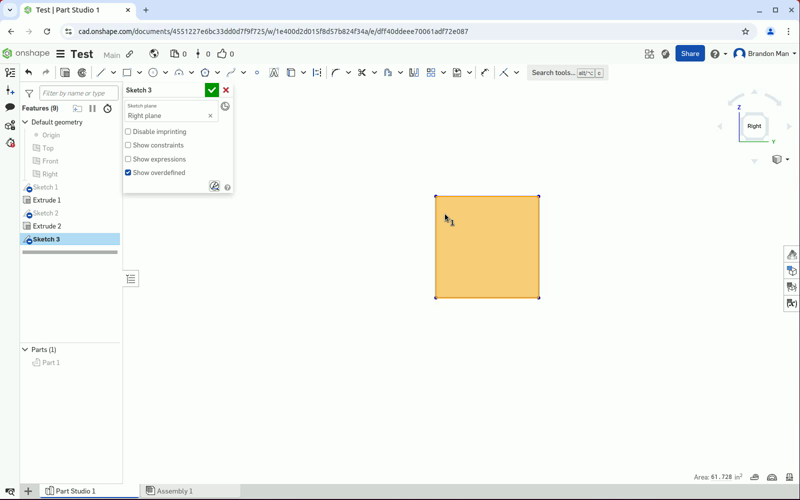
scroll(-6)
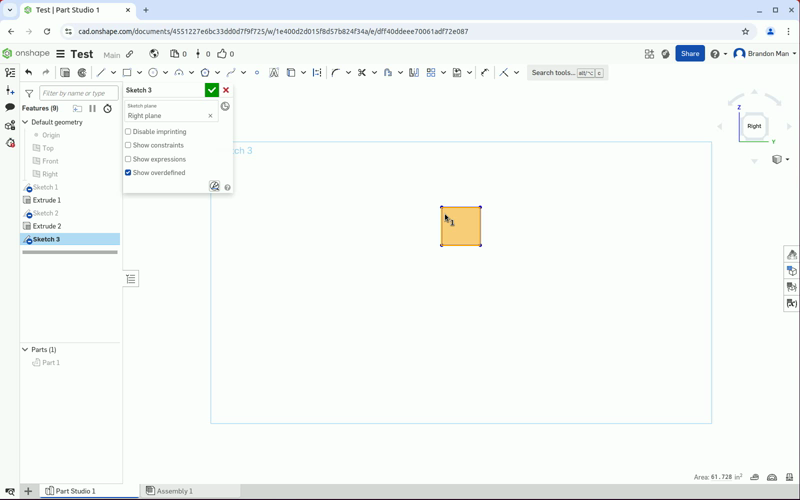
mouse_move(73, 352)
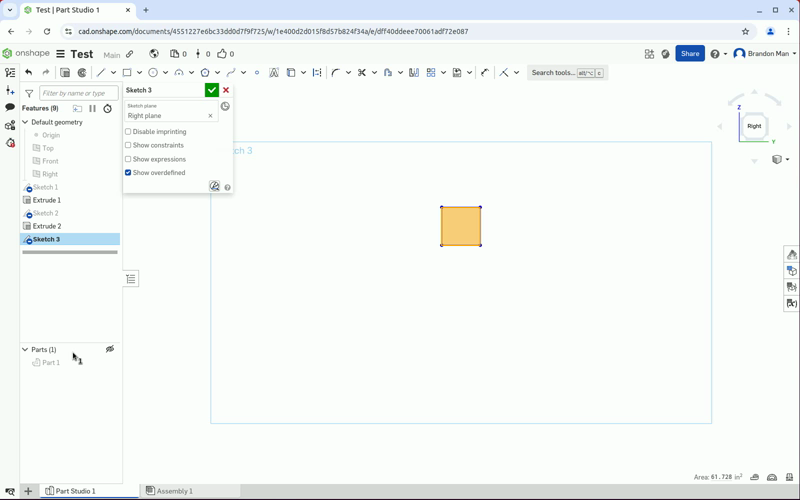
key(shift+y)
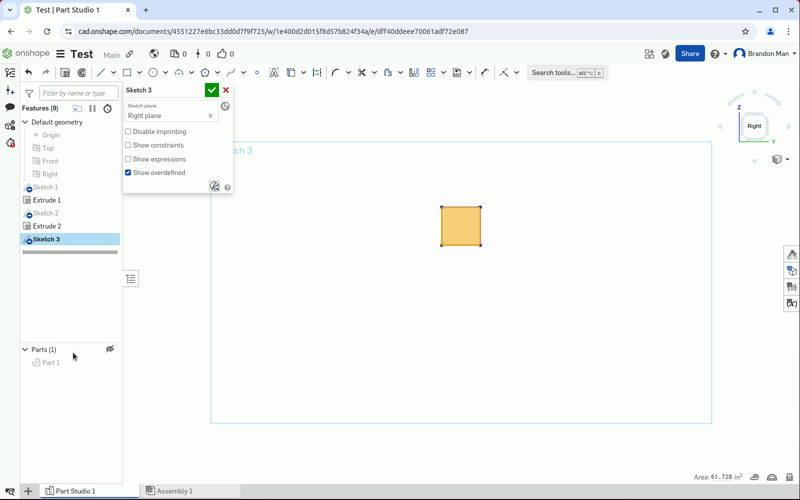
key(shift+e)
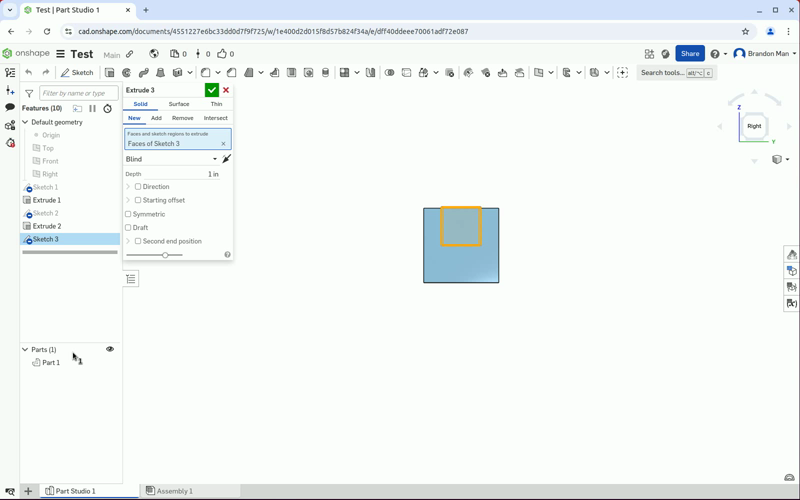
mouse_move(143, 106)
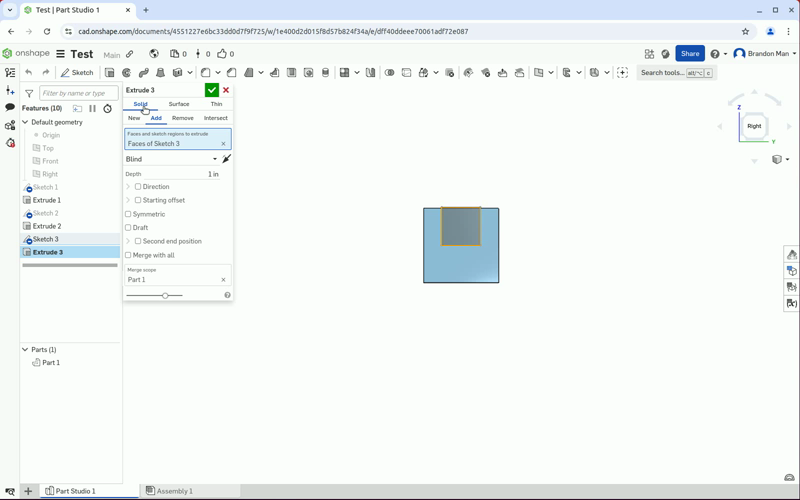
click(143, 106)
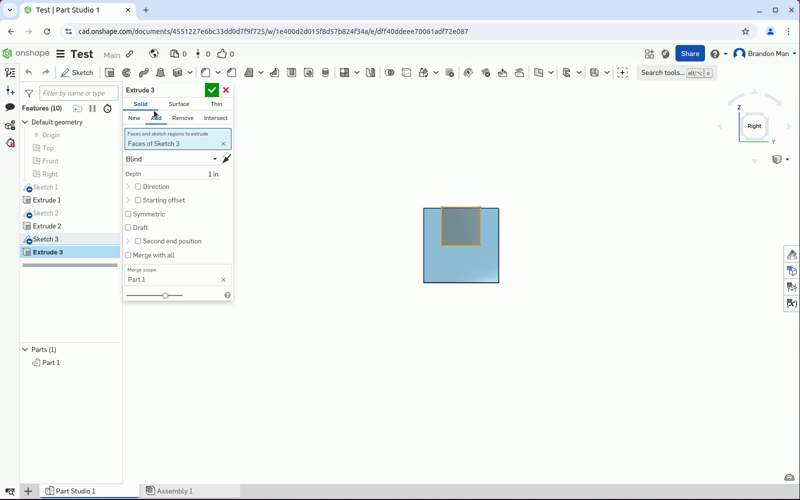
mouse_move(186, 120)
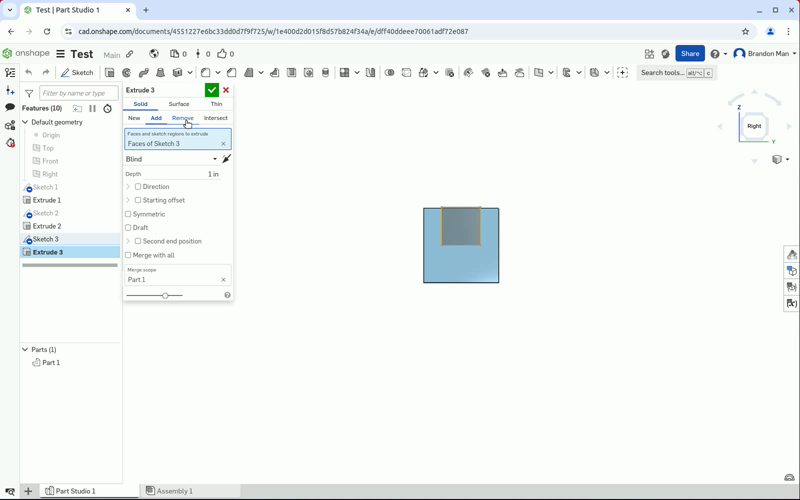
click(186, 120)
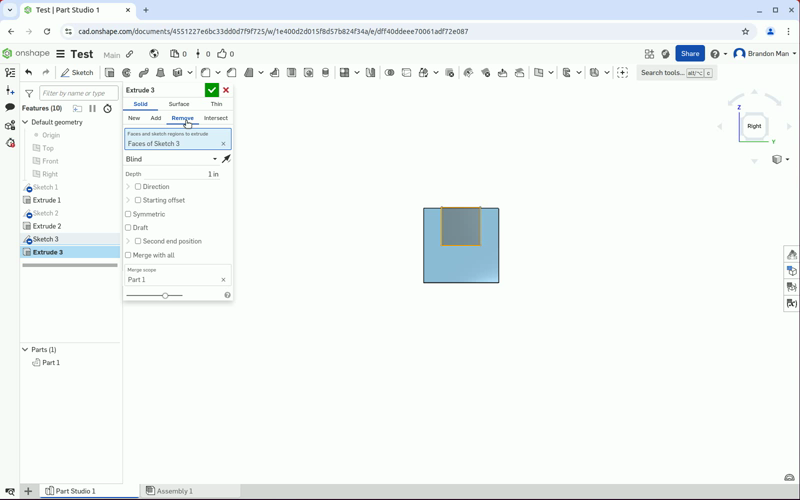
key(tab, 4)
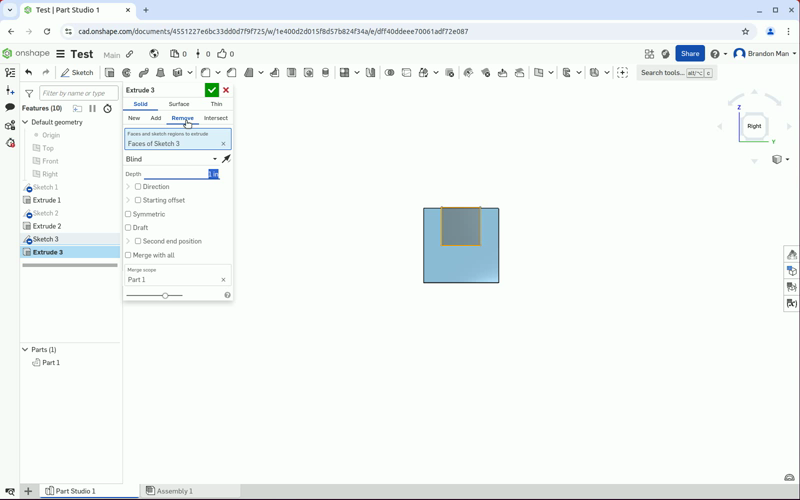
text(-30.57)
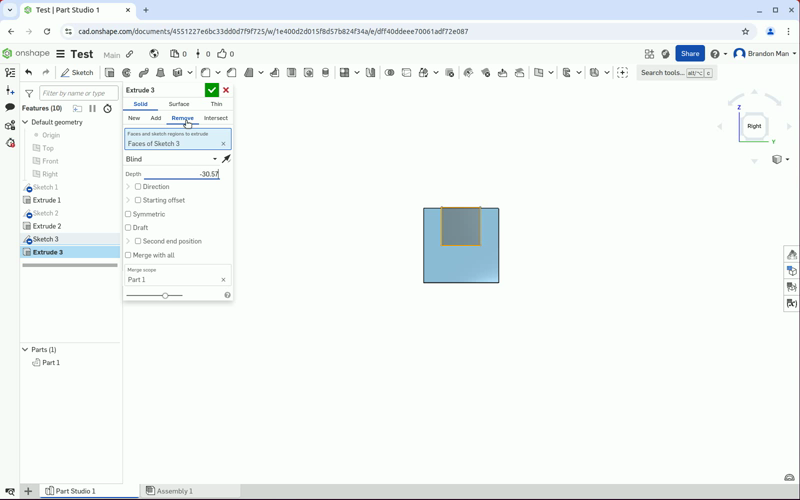
key(tab, 6)
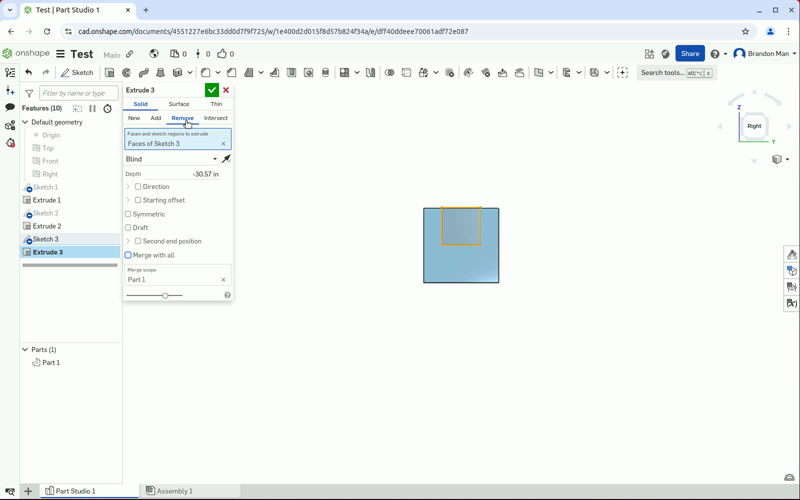
key(space)
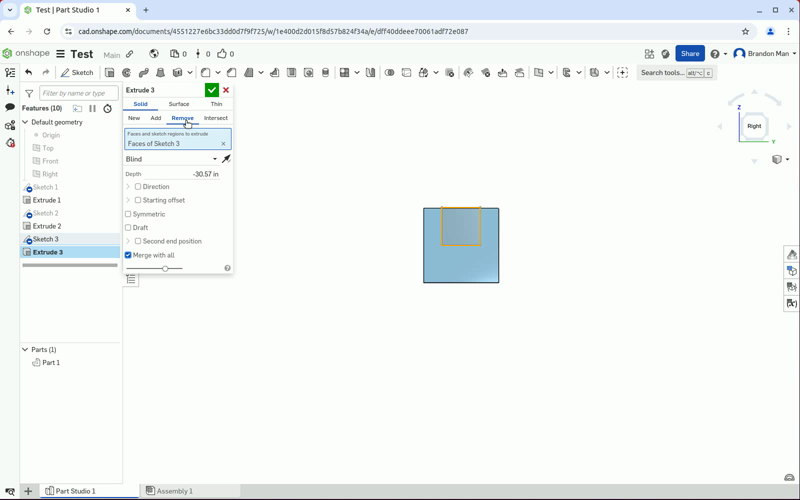
key(enter)
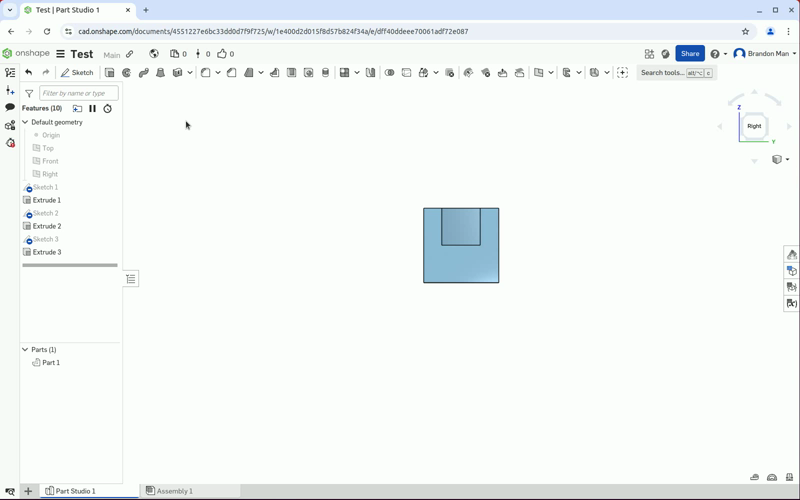
key(shift+h)
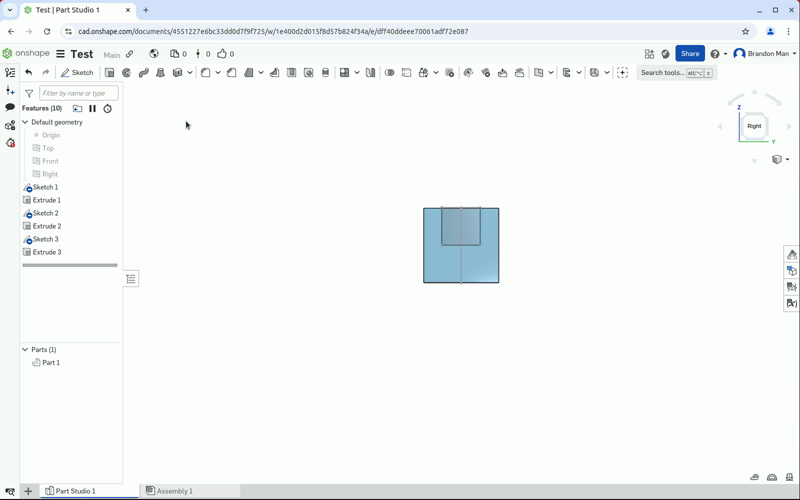
key(shift+h)
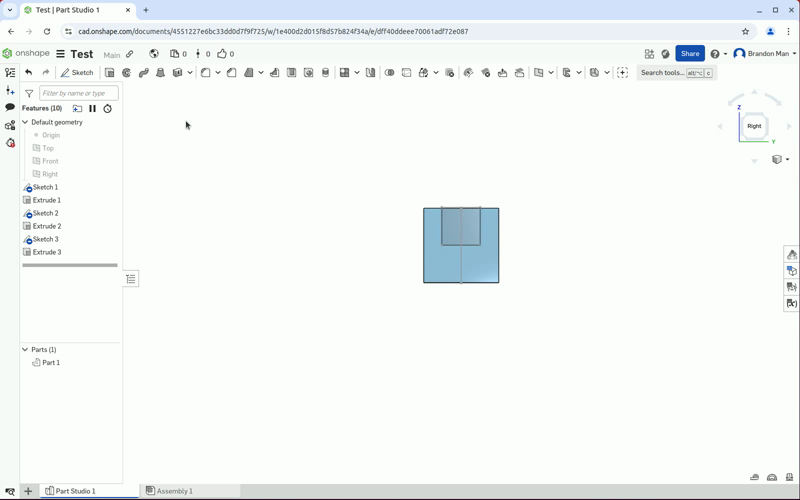
key(shift+7)
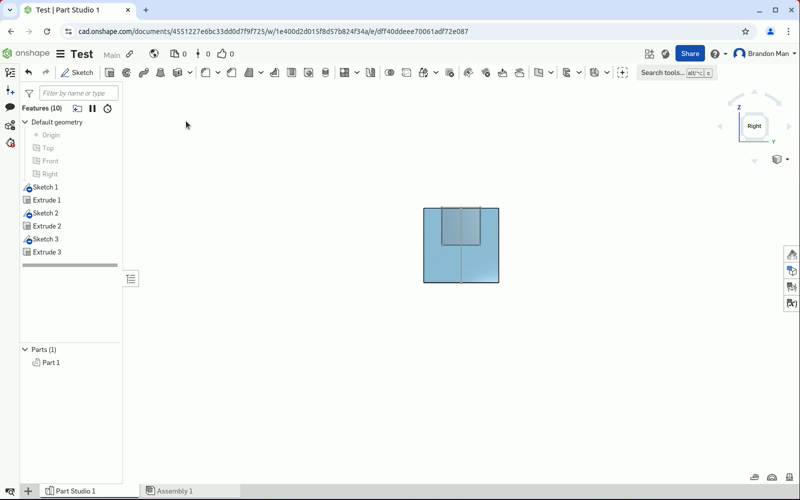
key(right, 2)
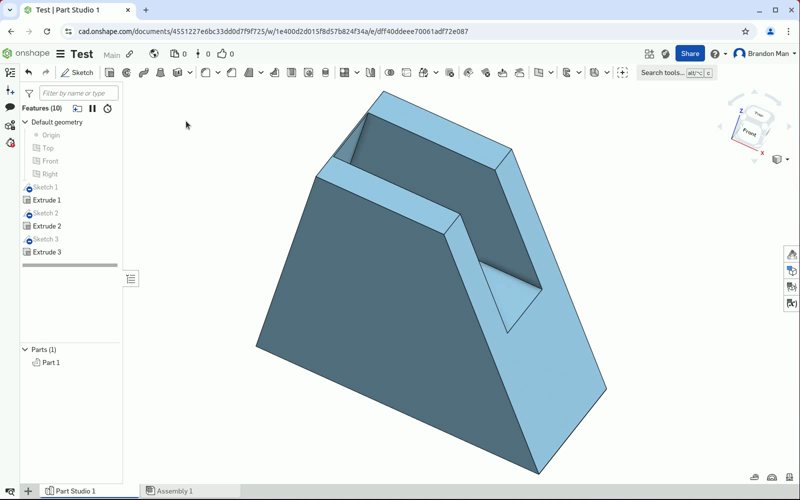
key(down, 2)
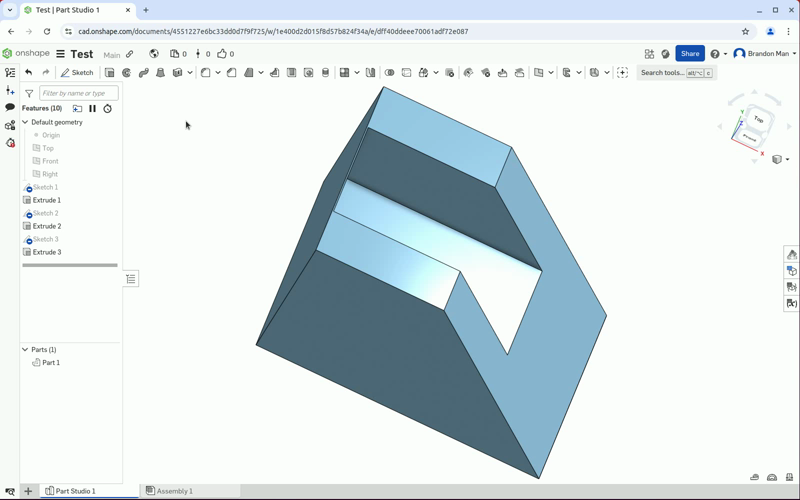
key(up, 2)
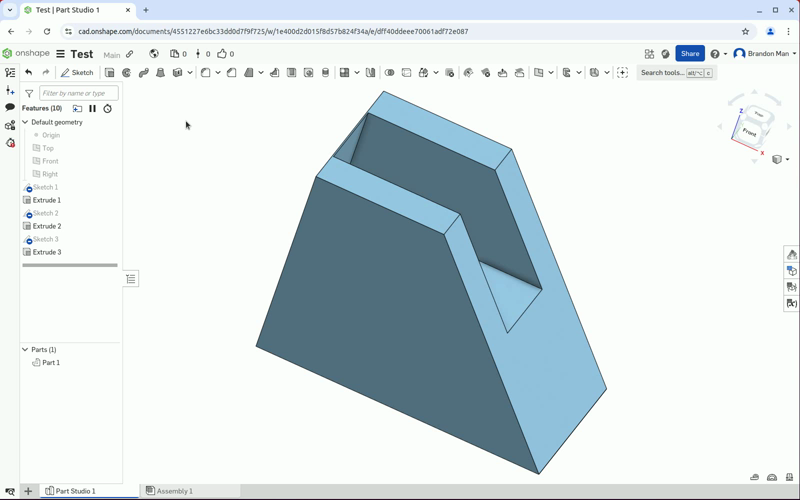
key(left, 2)
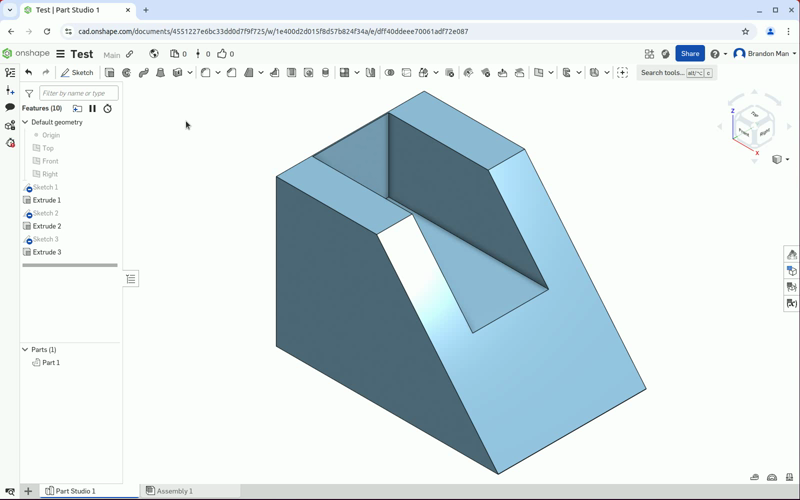
mouse_move(73, 189)
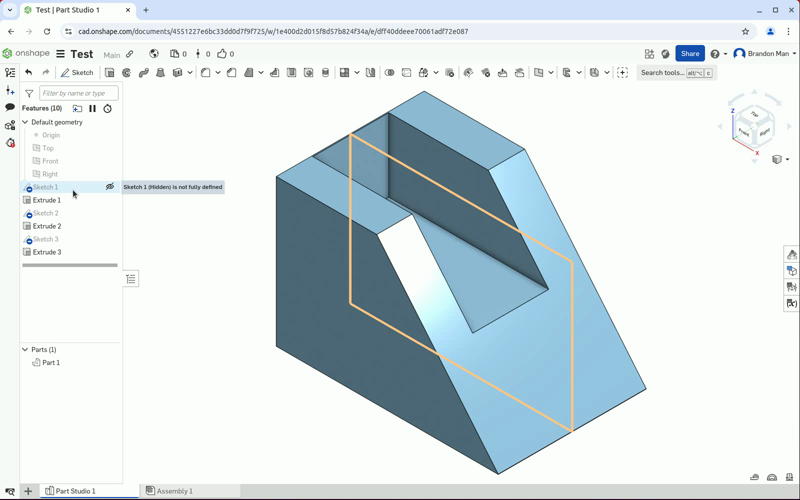
click(73, 189)